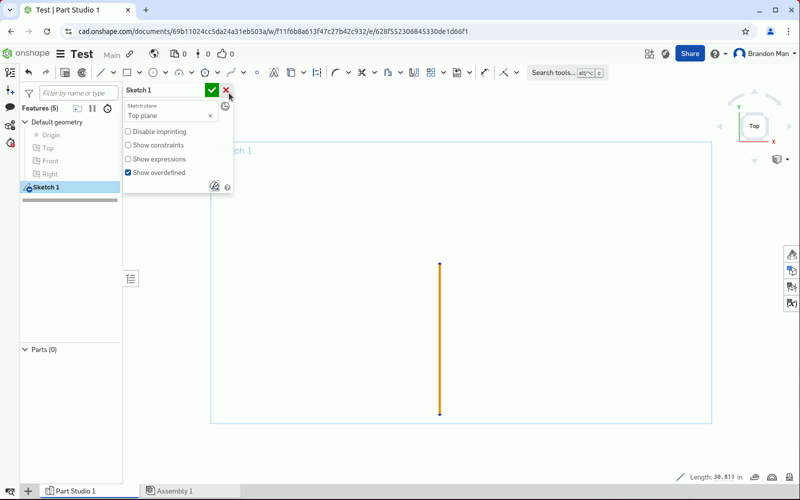
key(shift+h)
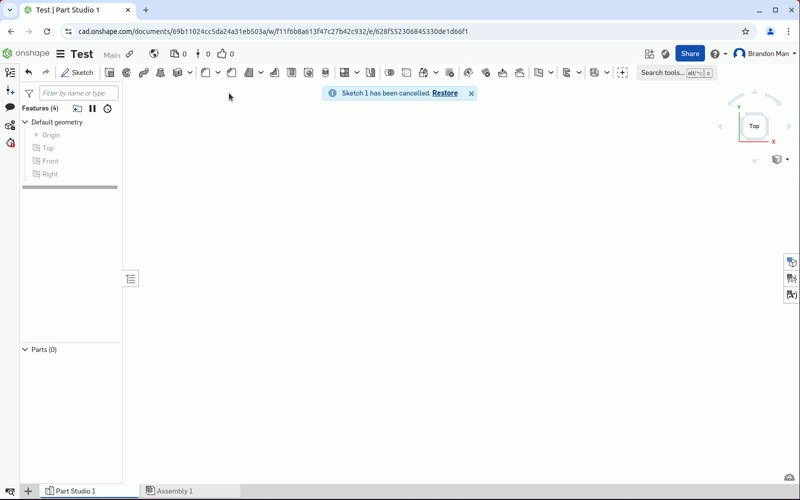
mouse_move(73, 352)
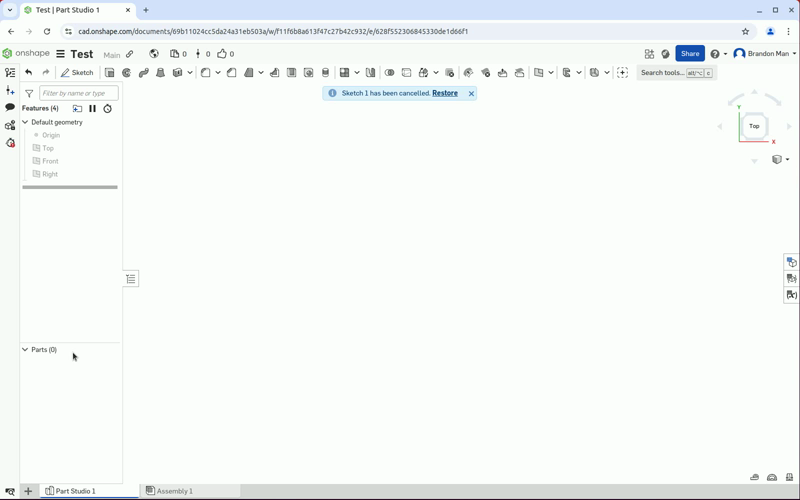
key(y)
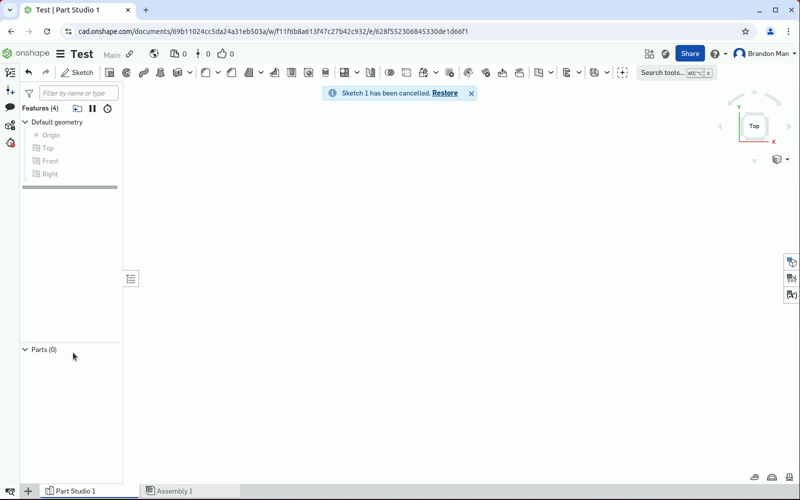
key(shift+p)
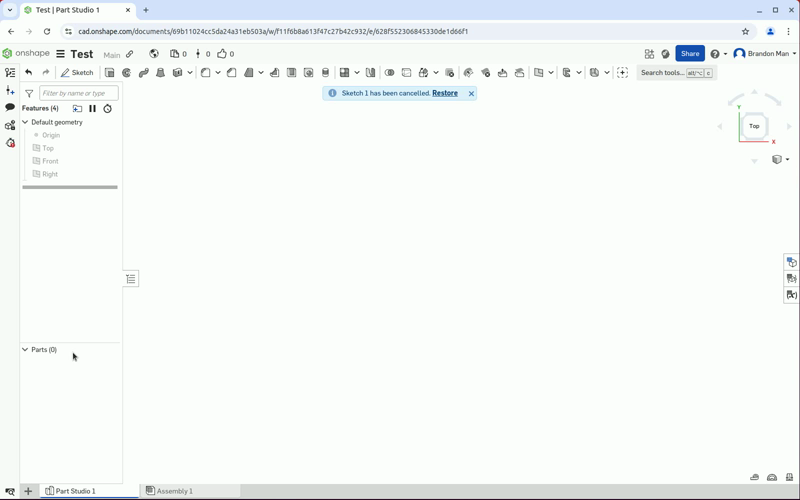
key(space)
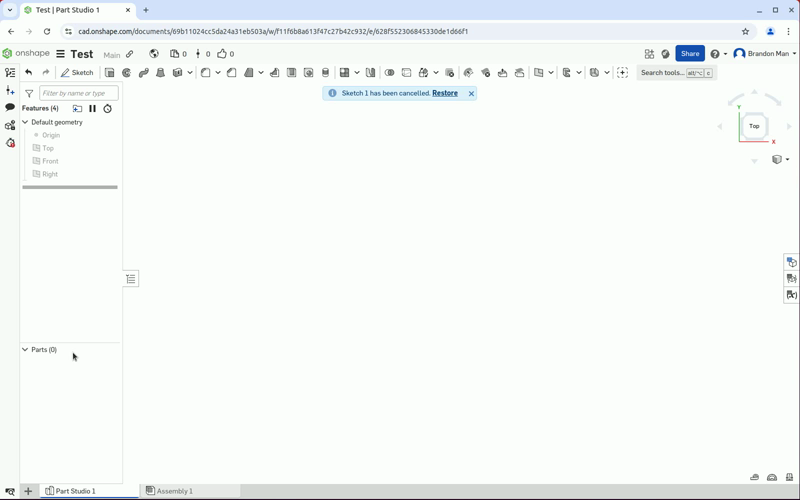
key_down(shift)
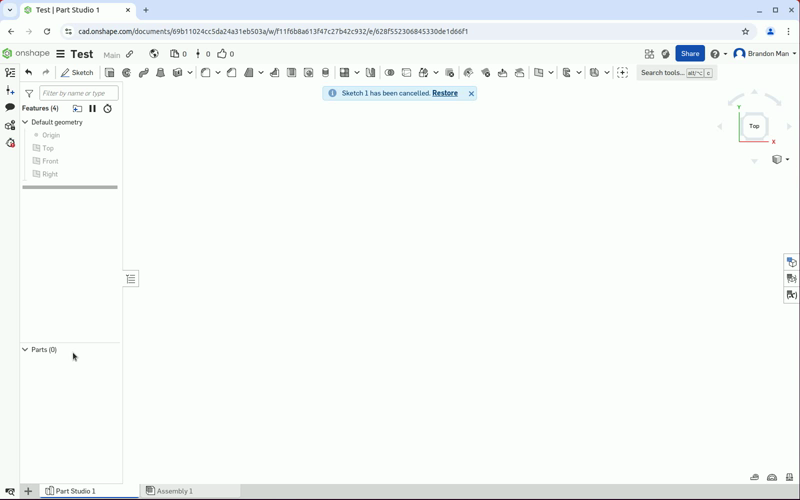
key(up)
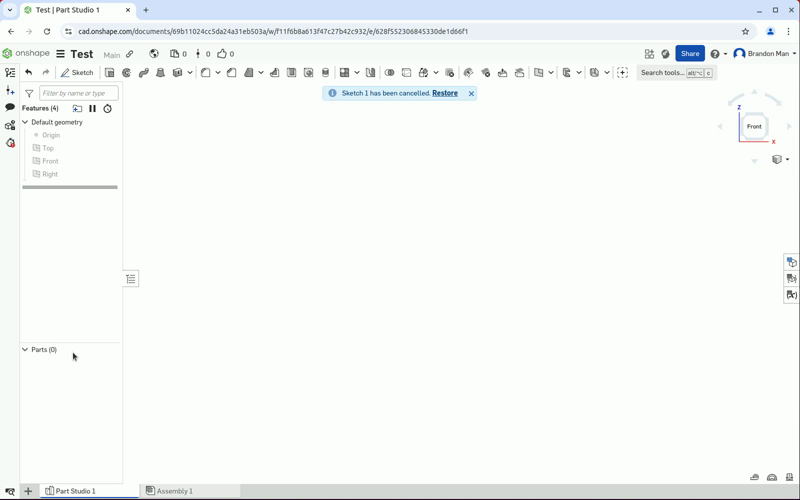
key_up(shift)
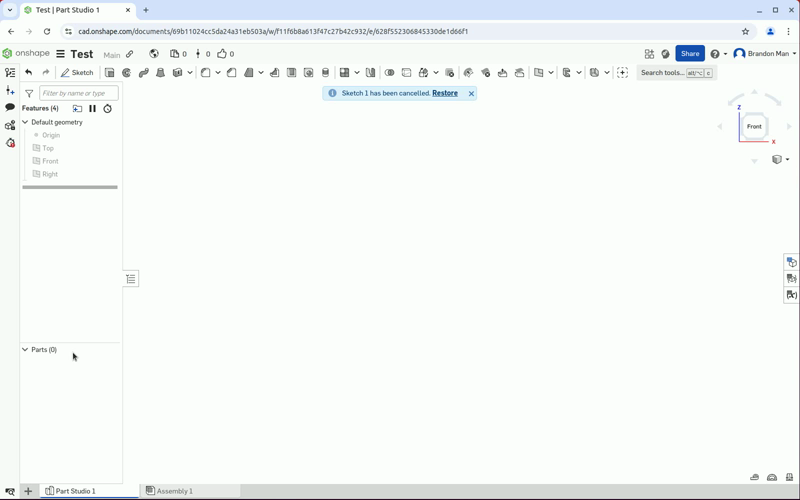
mouse_move(73, 352)
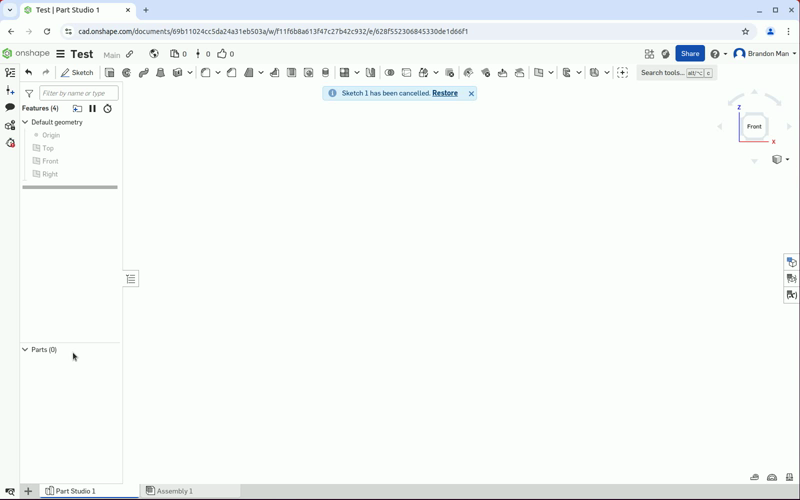
key(shift+y)
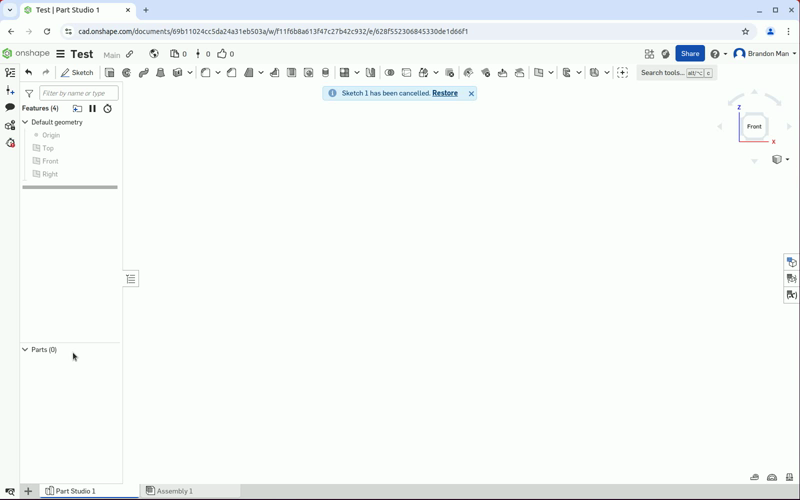
key(shift+s)
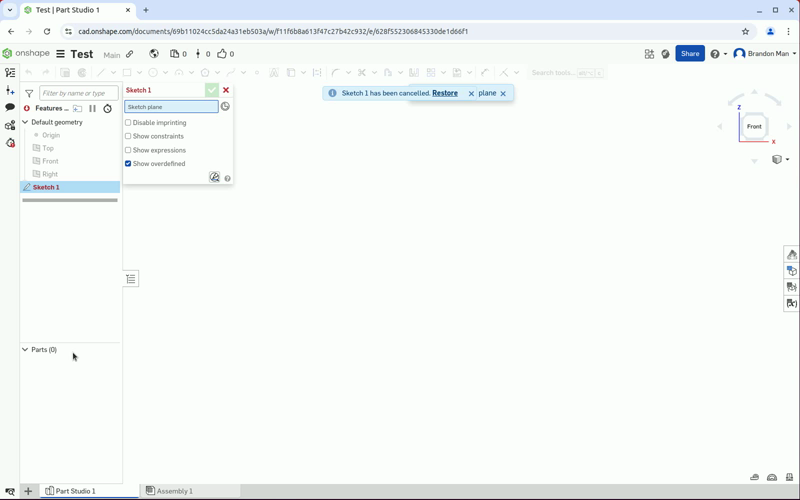
mouse_move(73, 163)
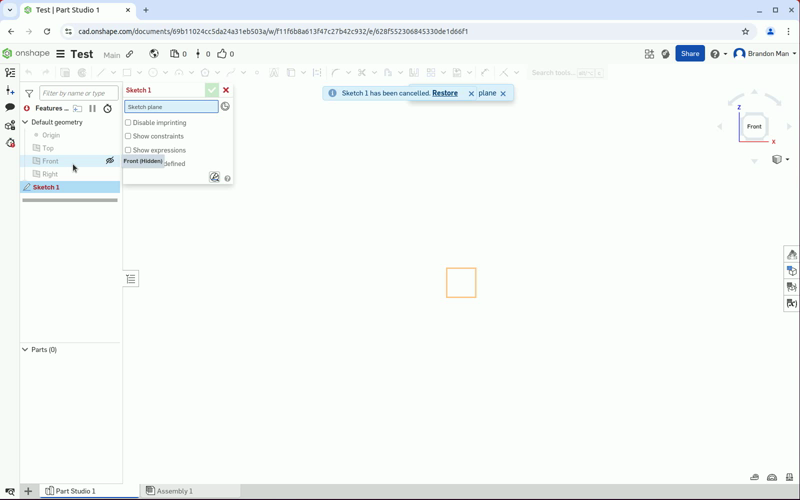
click(73, 163)
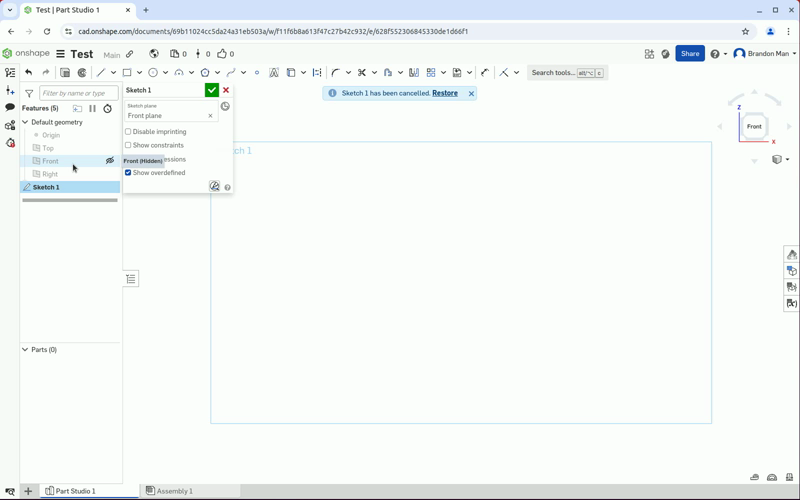
mouse_move(73, 352)
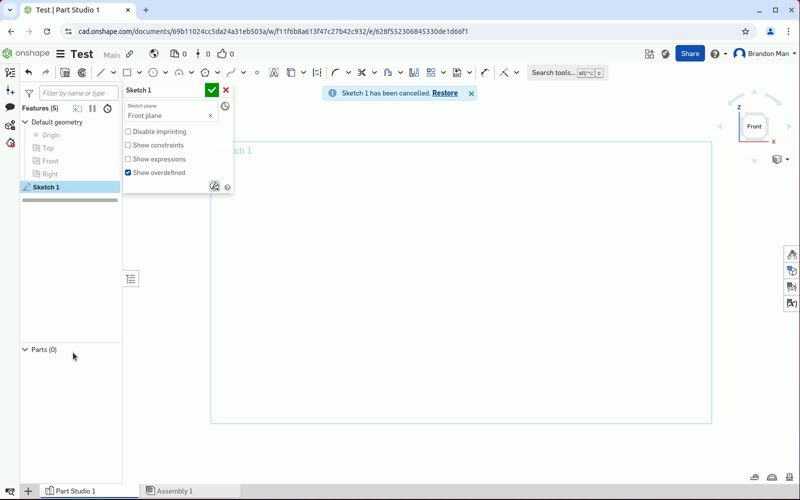
key(y)
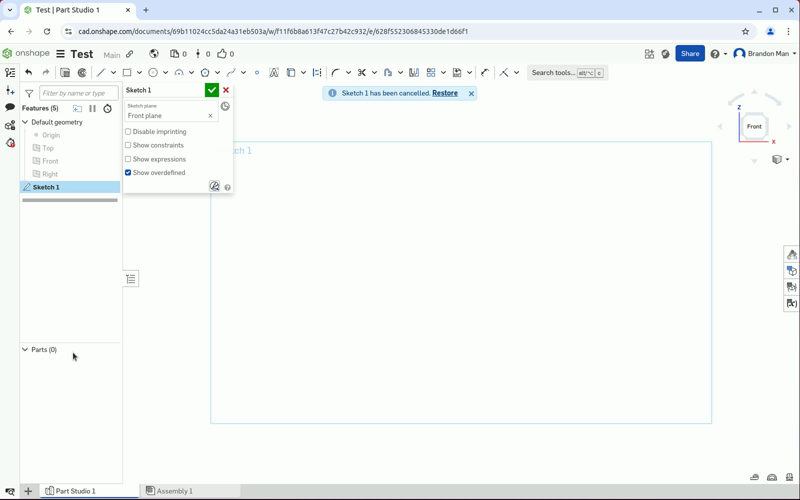
key(l)
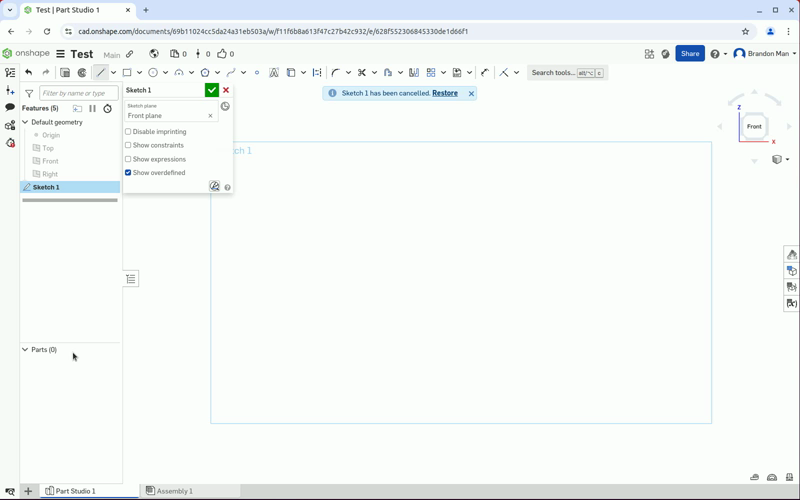
key_down(shift)
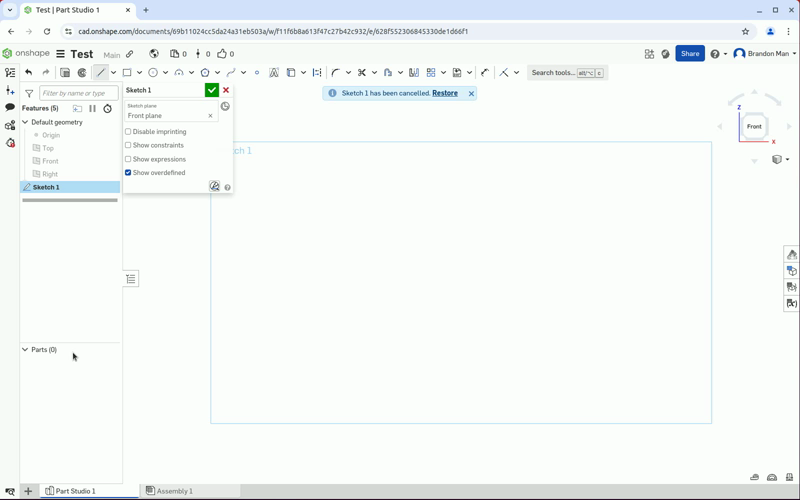
mouse_move(460, 282)
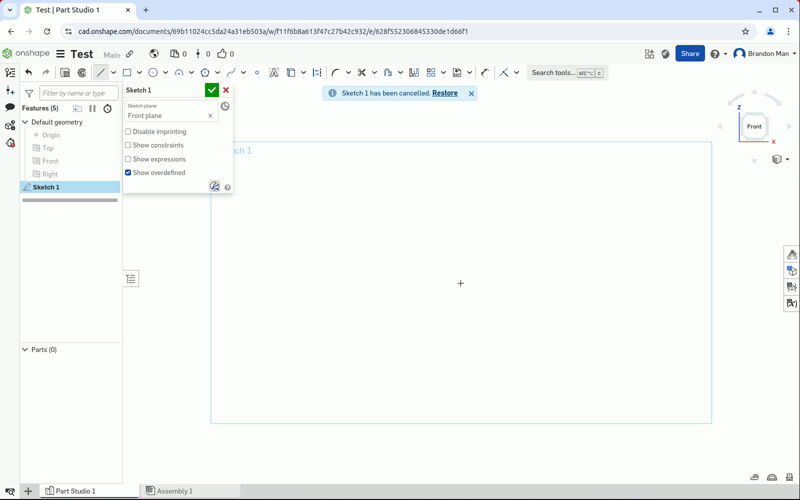
click(460, 282)
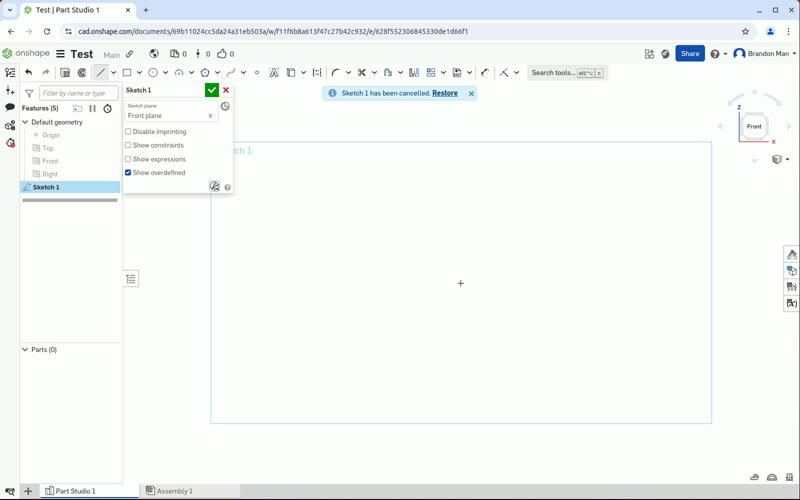
key_up(shift)
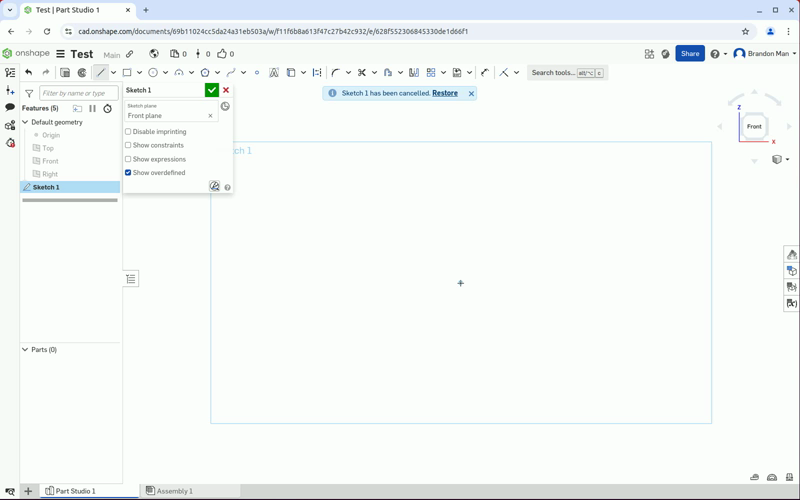
key_down(shift)
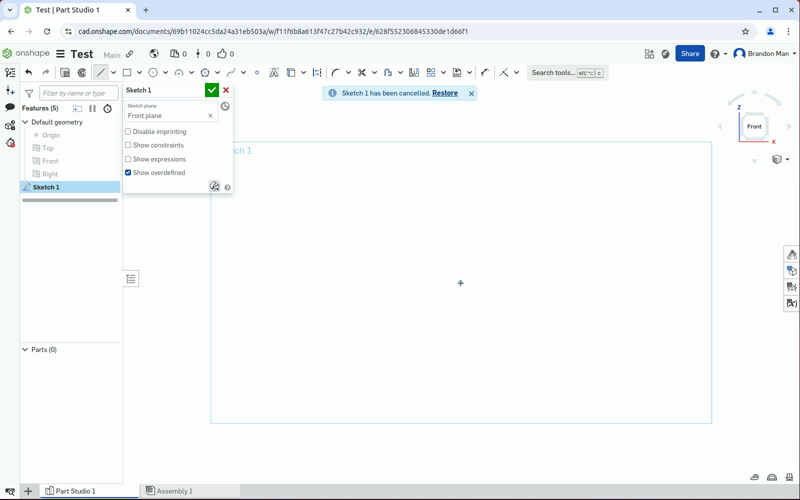
mouse_move(573, 282)
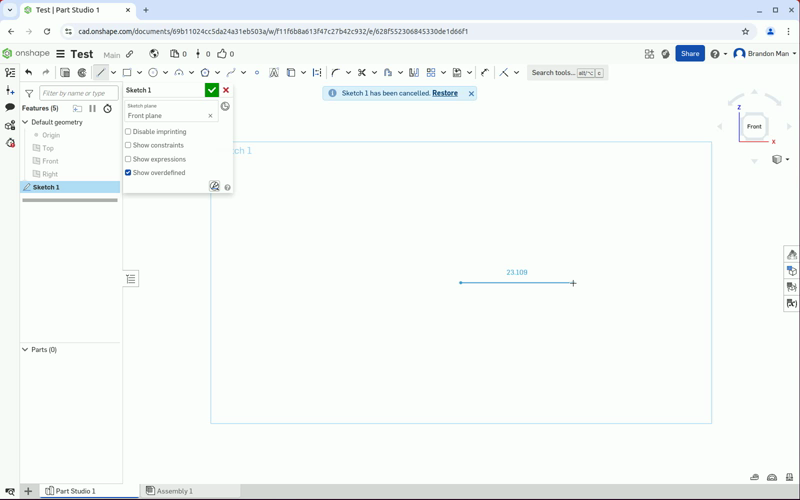
click(573, 282)
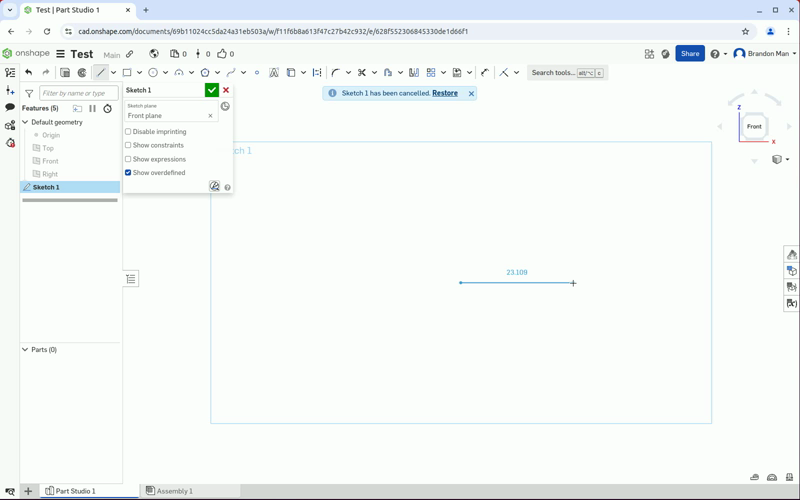
key_up(shift)
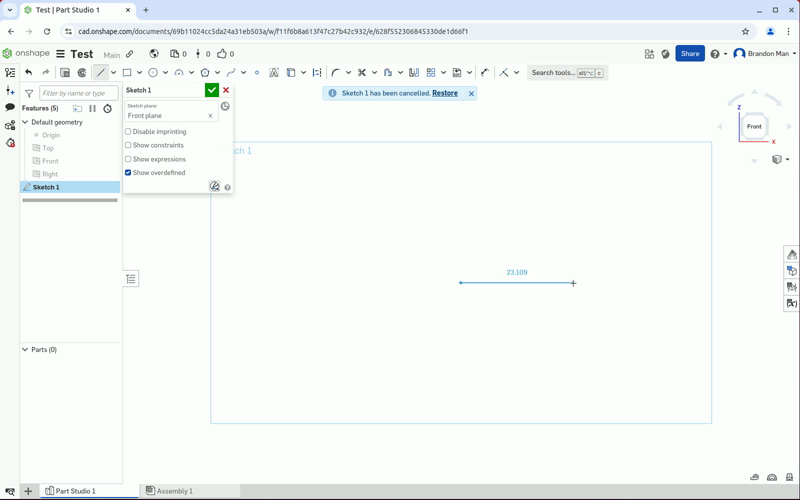
key_down(shift)
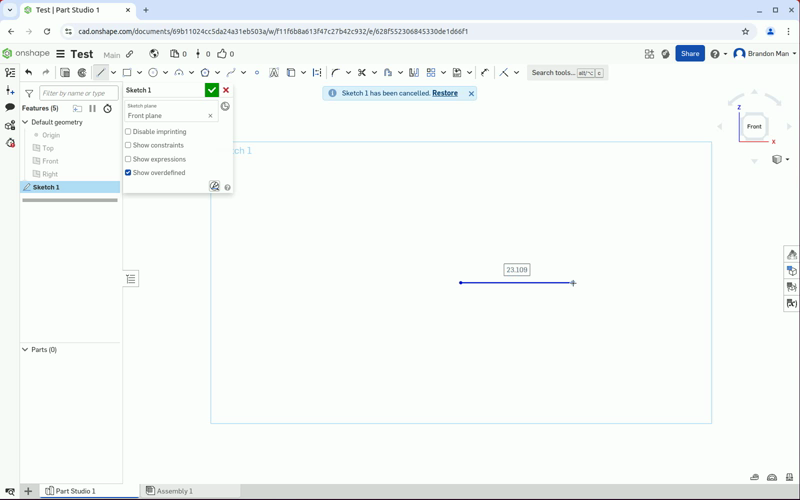
mouse_move(589, 282)
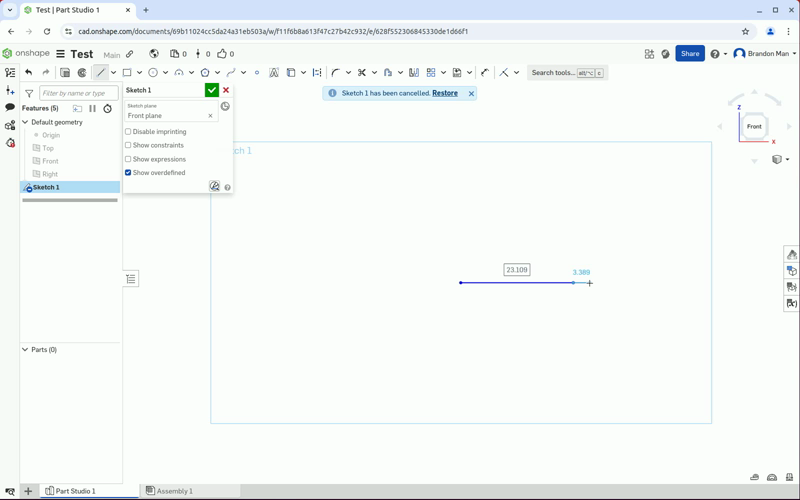
mouse_move(573, 237)
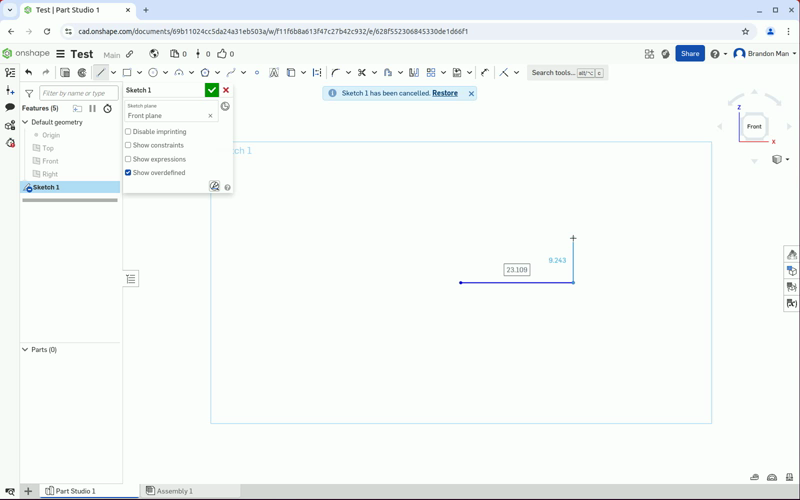
click(573, 237)
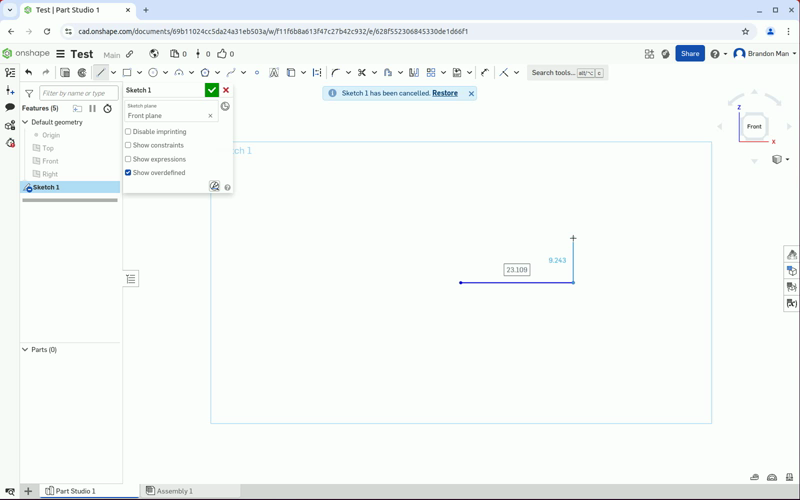
key_up(shift)
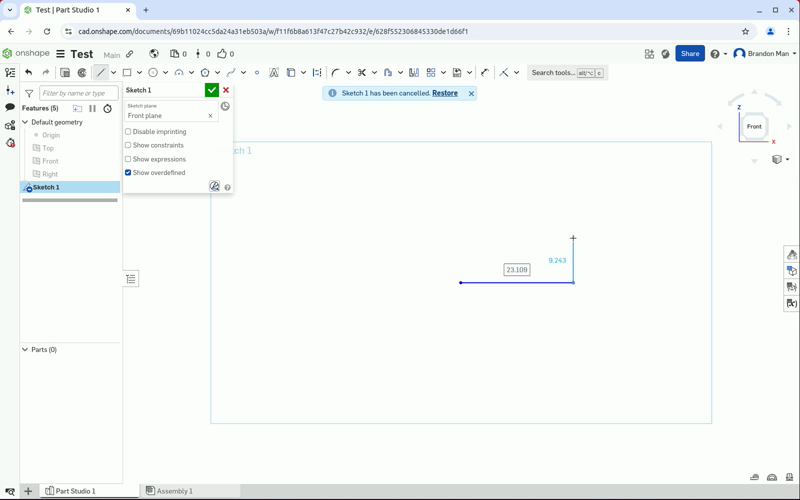
key_down(shift)
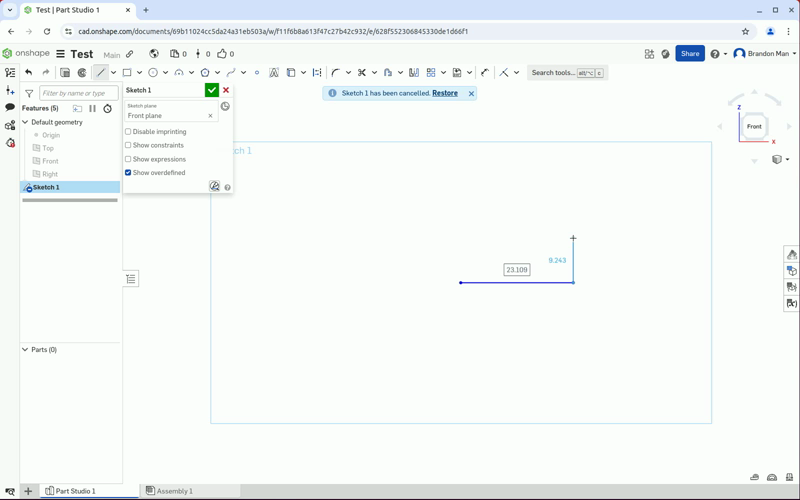
mouse_move(460, 237)
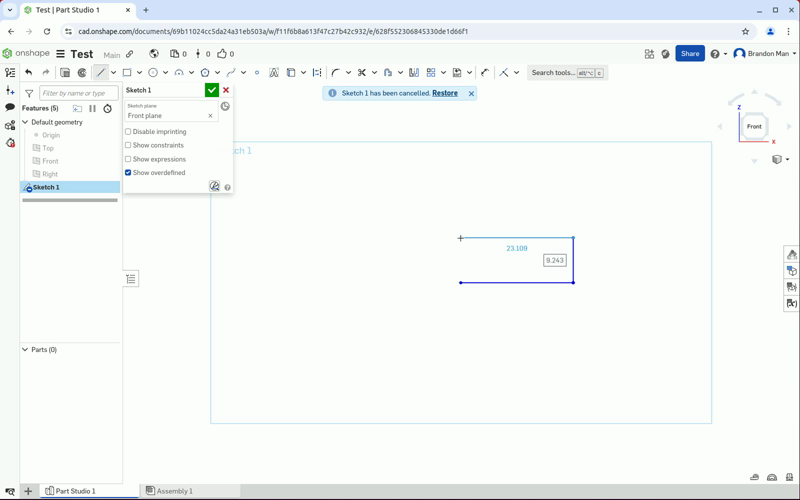
click(460, 237)
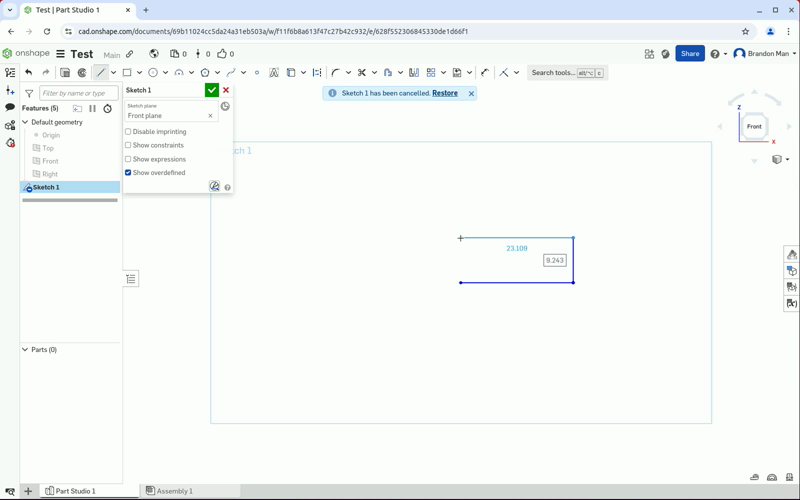
key_up(shift)
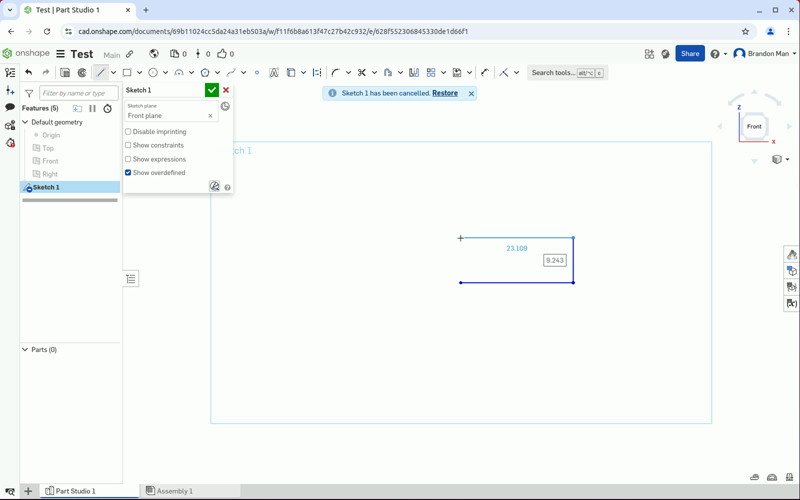
mouse_move(490, 237)
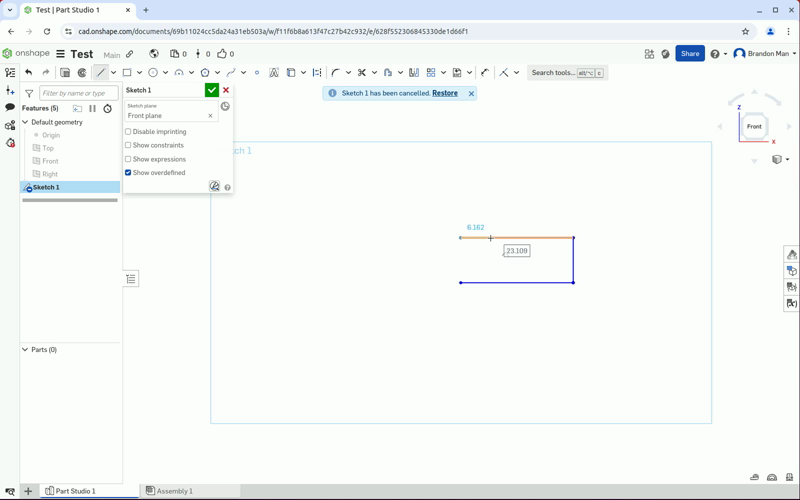
key_down(shift)
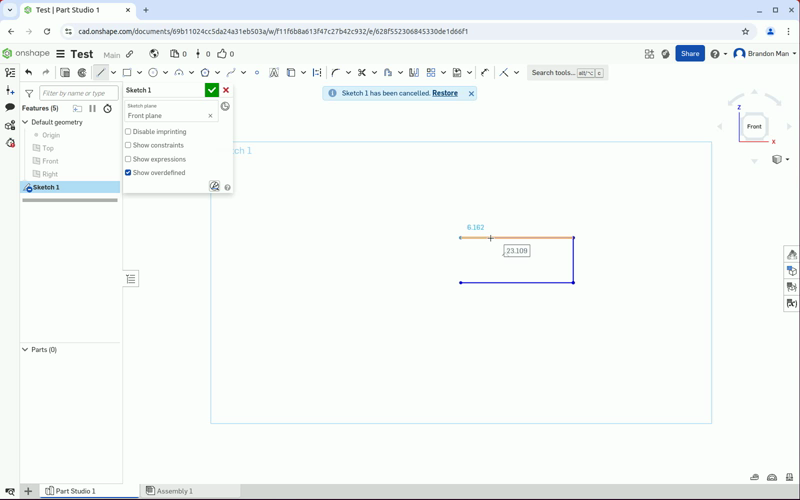
mouse_move(460, 282)
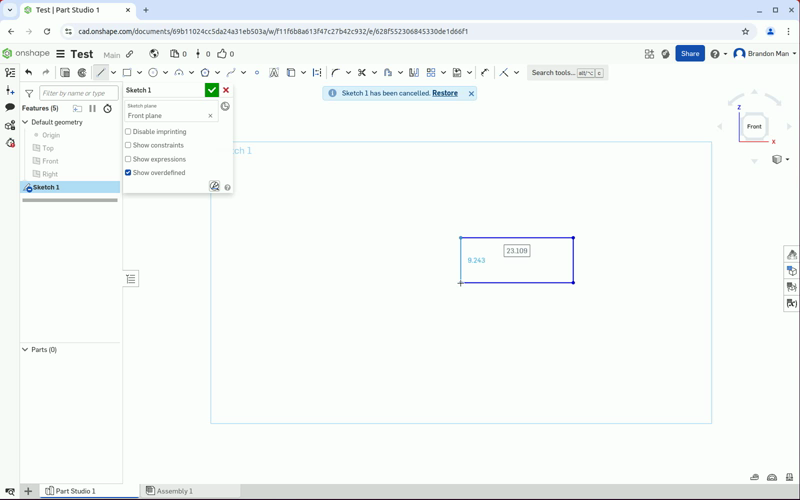
key_up(shift)
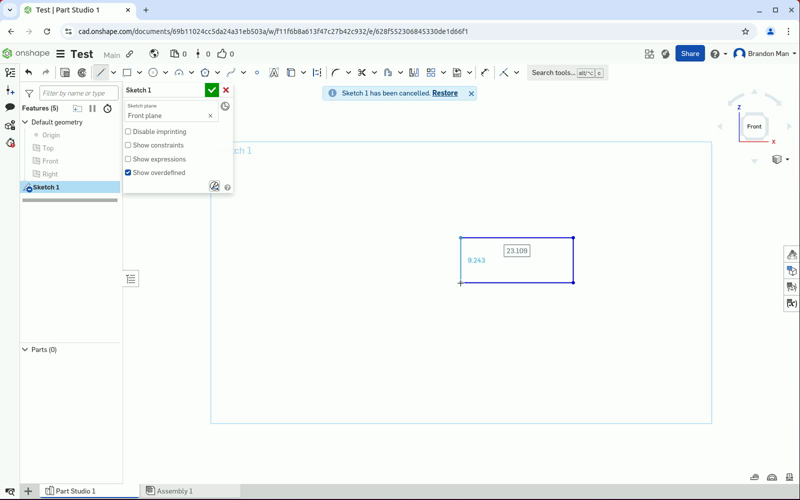
click(460, 282)
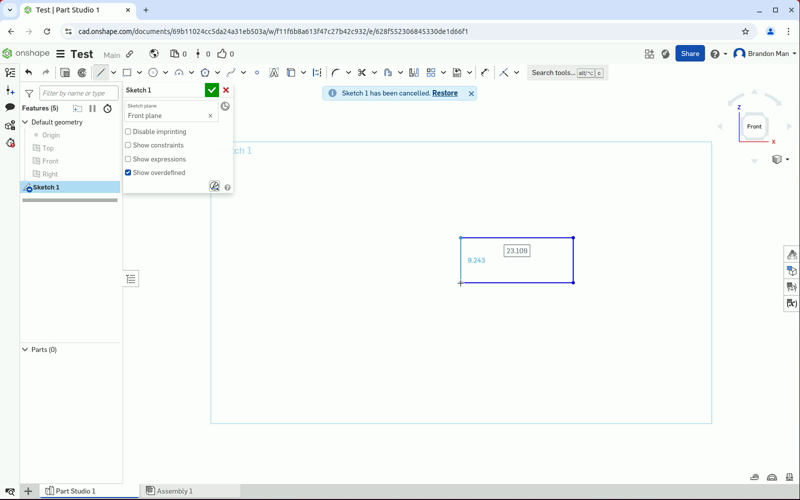
key(esc)
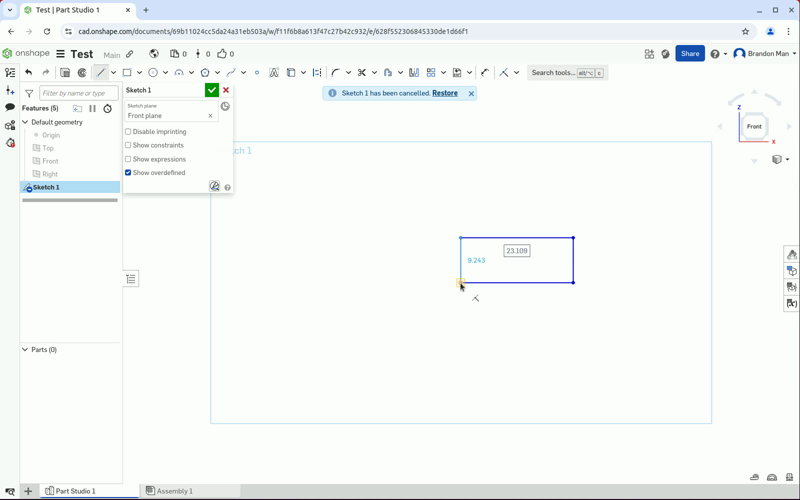
mouse_move(536, 275)
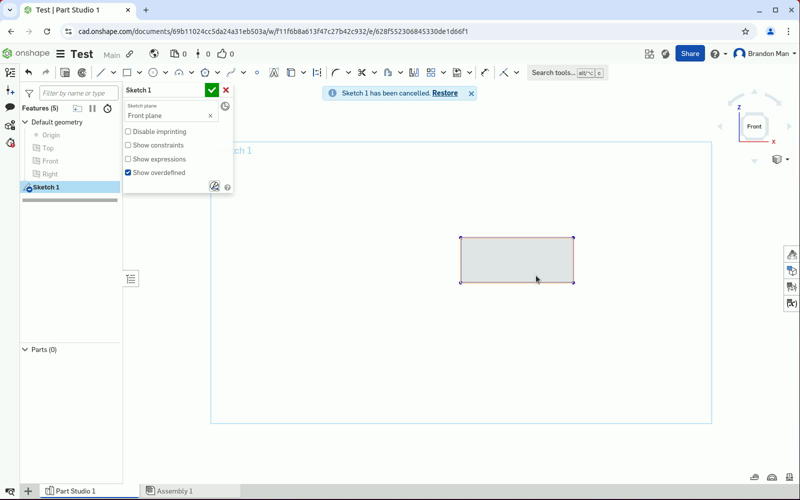
click(536, 275)
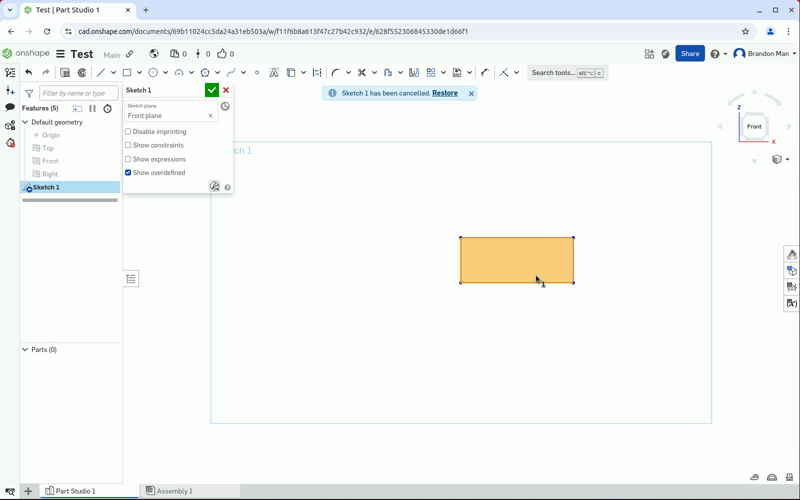
mouse_move(73, 352)
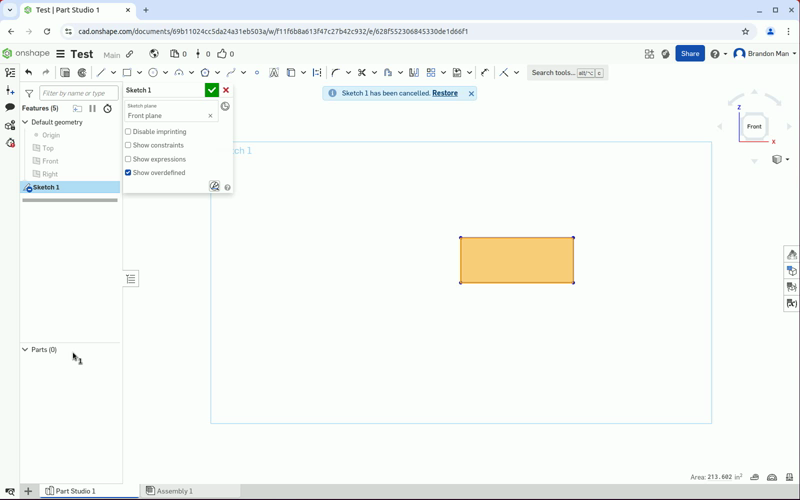
key(shift+y)
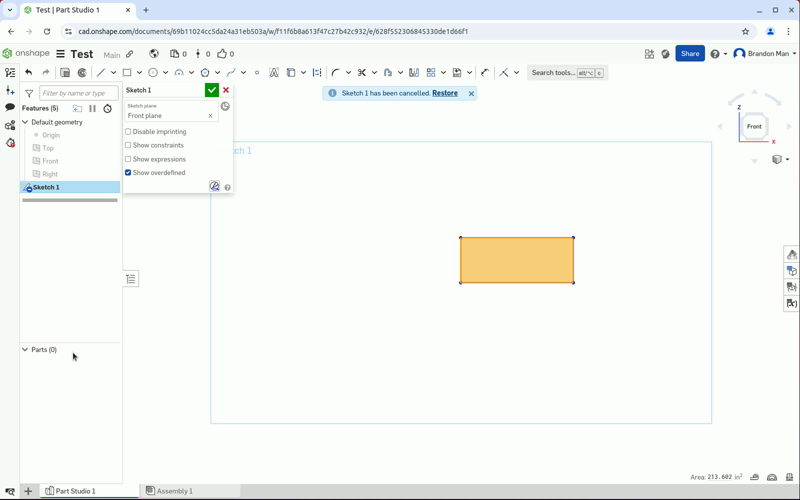
key(shift+e)
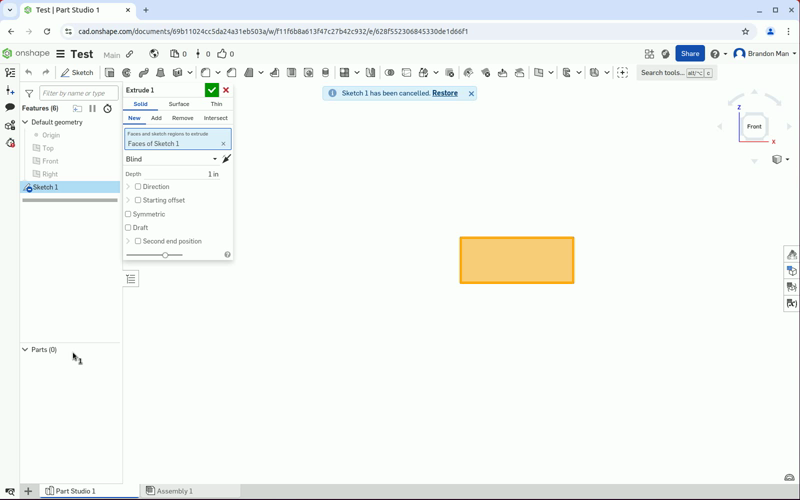
mouse_move(143, 106)
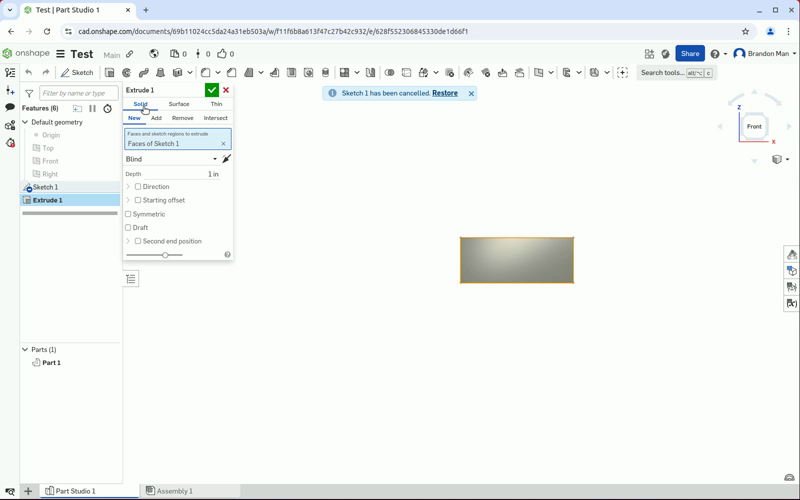
click(143, 106)
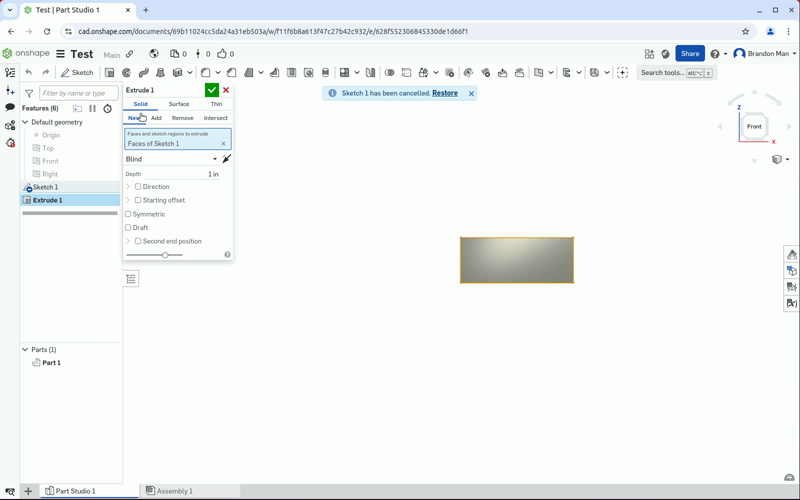
mouse_move(137, 120)
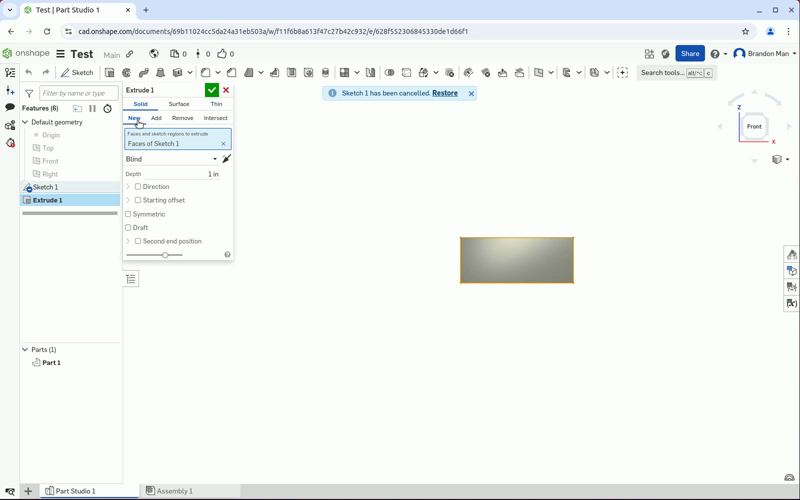
click(137, 120)
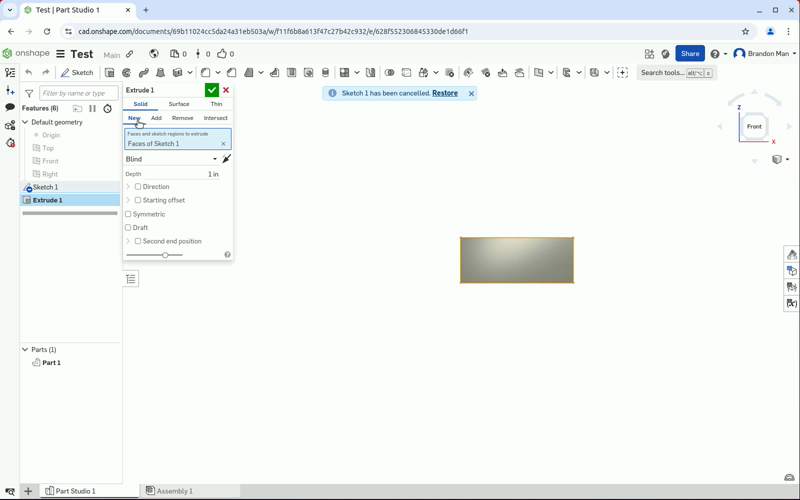
key(tab, 4)
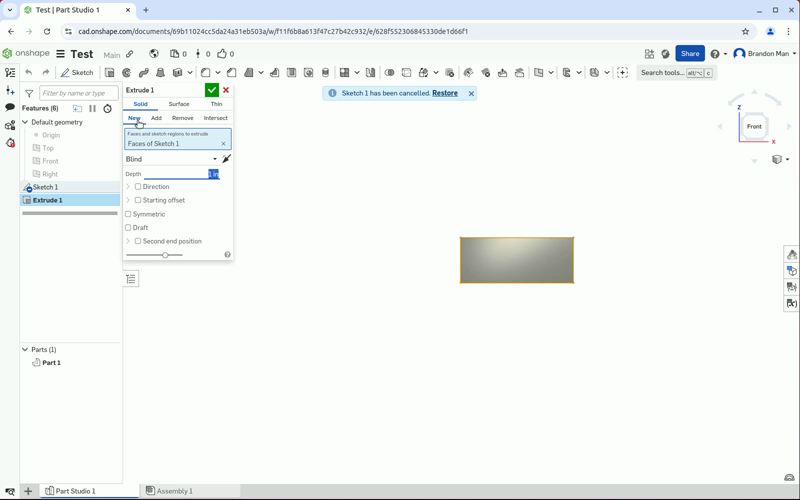
text(1.444)
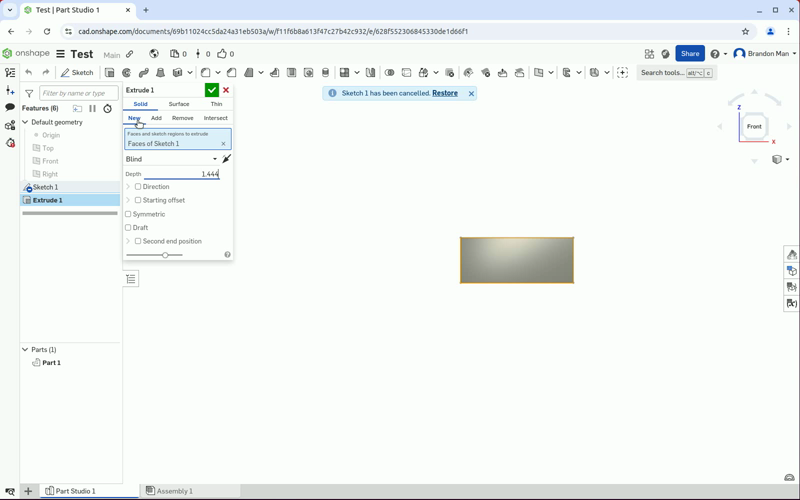
key(enter)
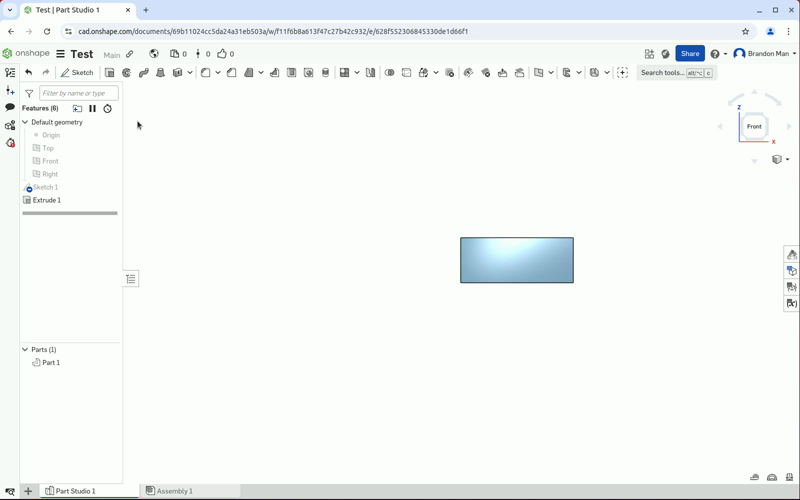
key(shift+h)
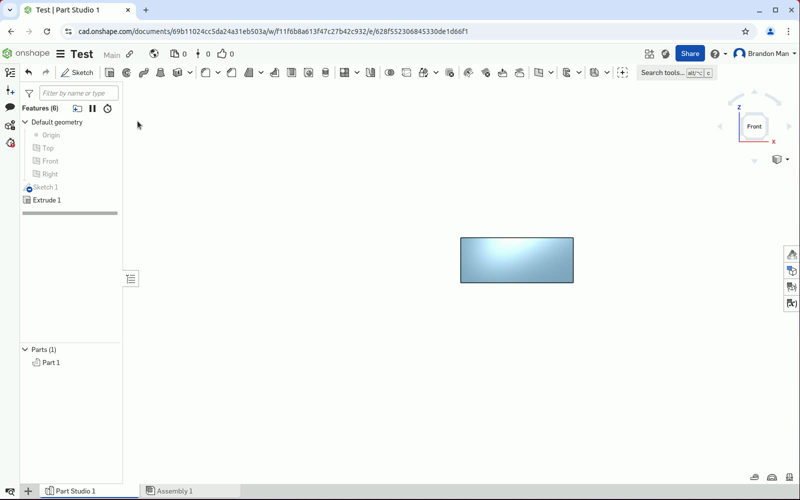
key(shift+h)
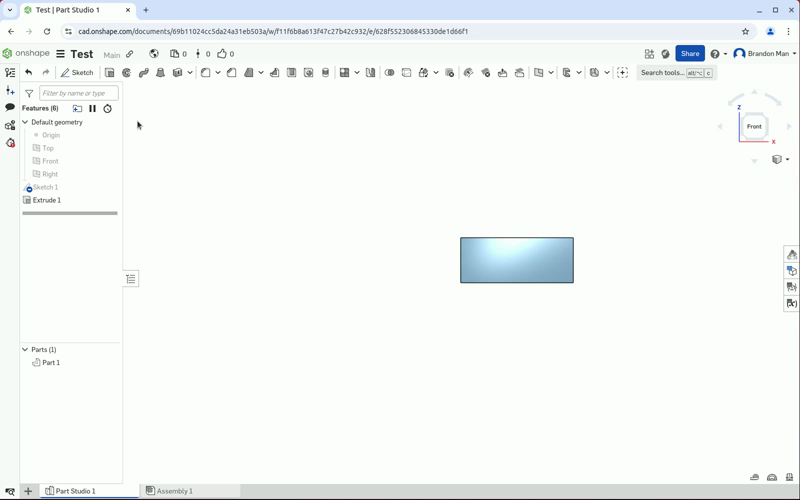
mouse_move(73, 189)
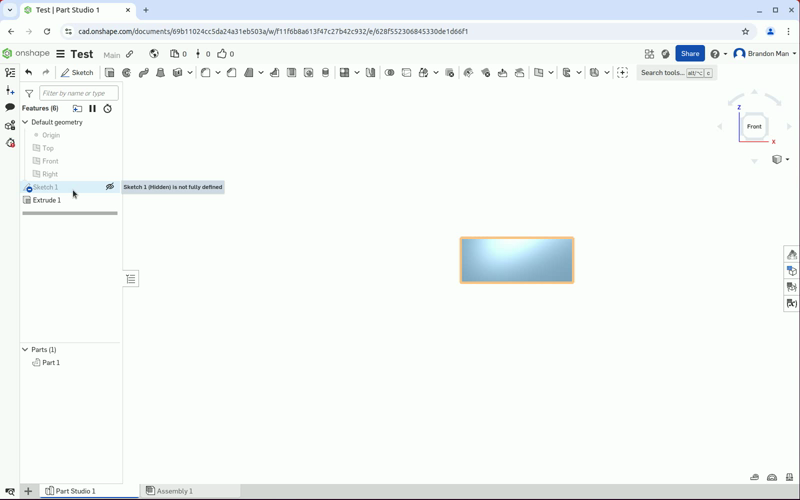
click(73, 189)
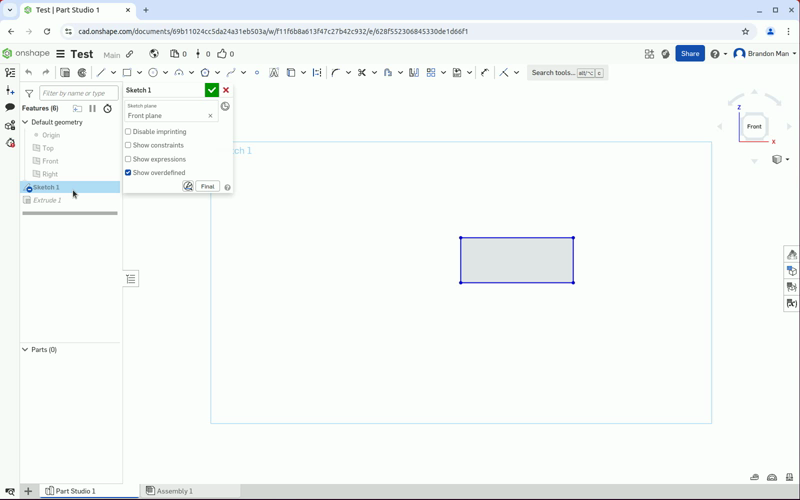
mouse_move(229, 92)
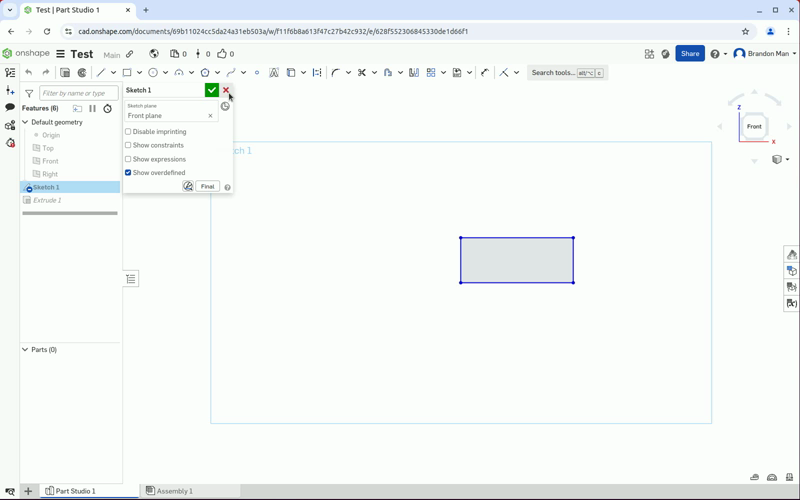
click(229, 92)
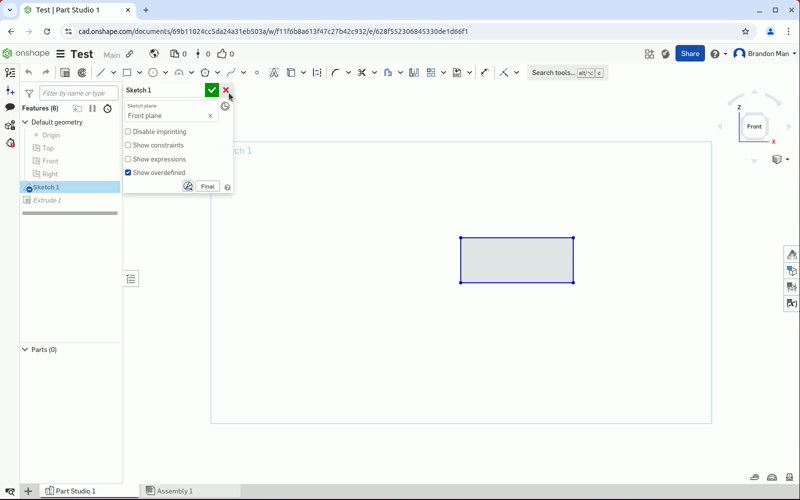
key(shift+s)
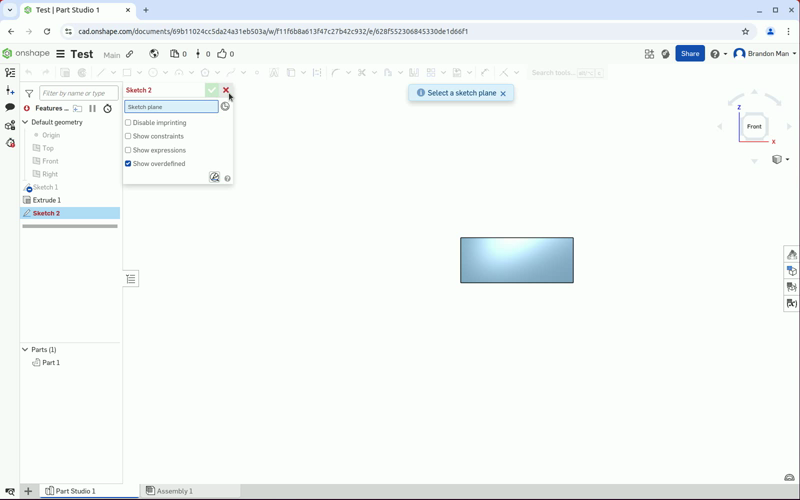
mouse_move(73, 163)
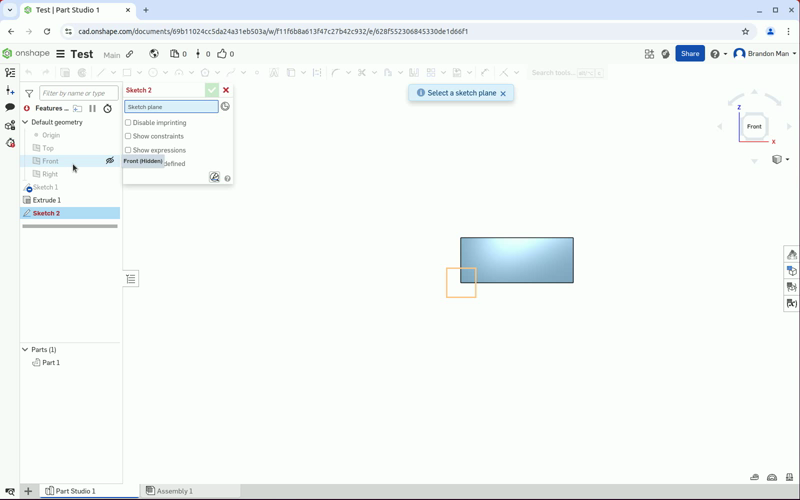
click(73, 163)
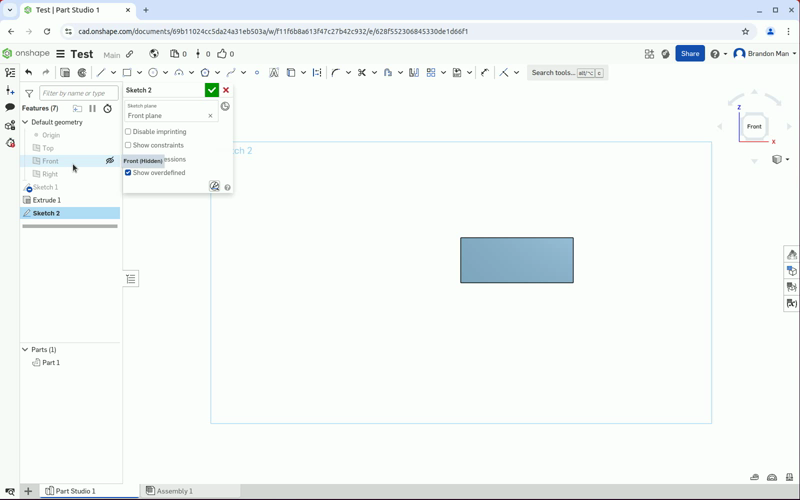
mouse_move(73, 352)
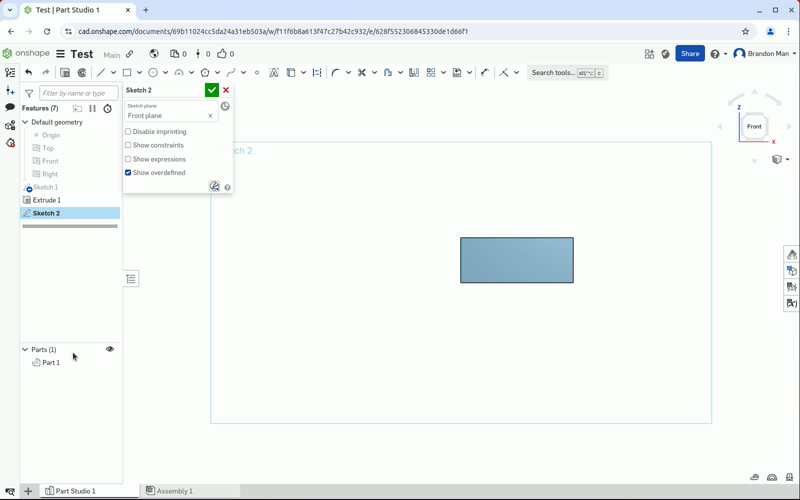
key(y)
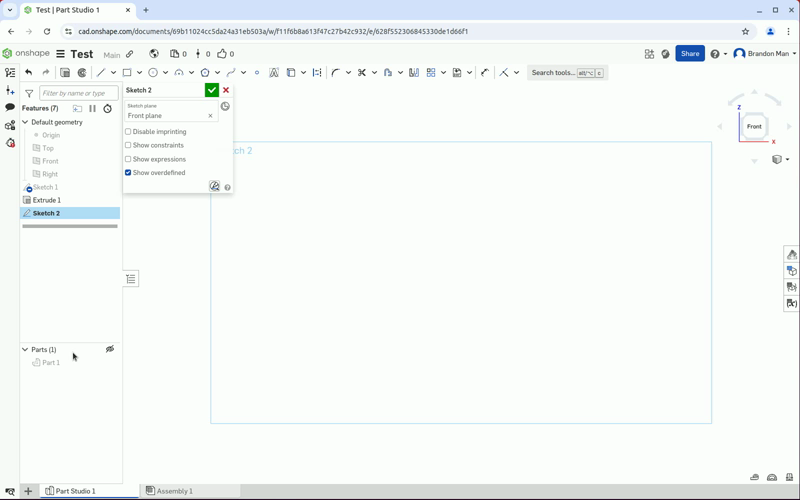
key(l)
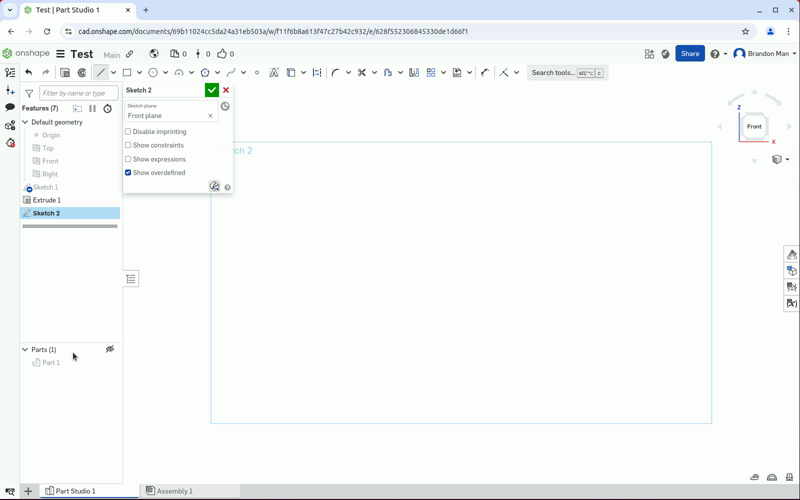
key_down(shift)
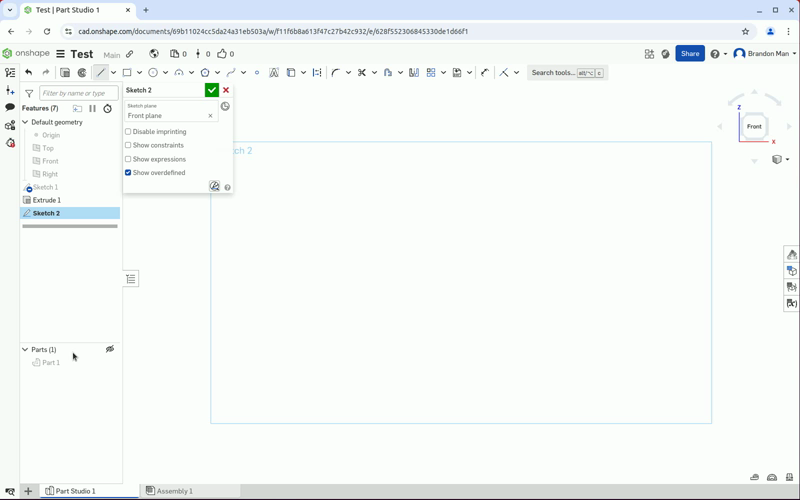
mouse_move(460, 282)
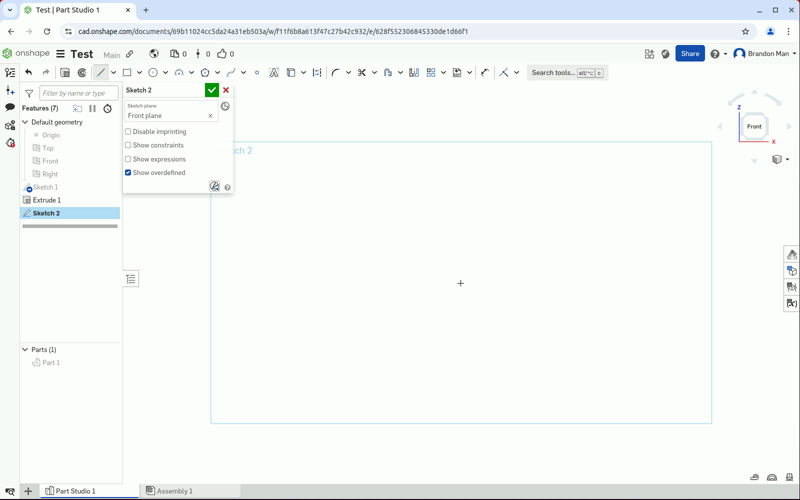
click(460, 282)
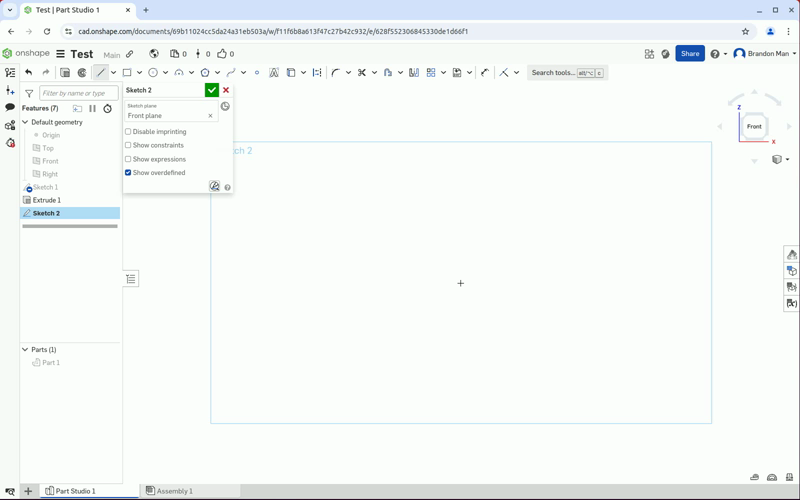
key_up(shift)
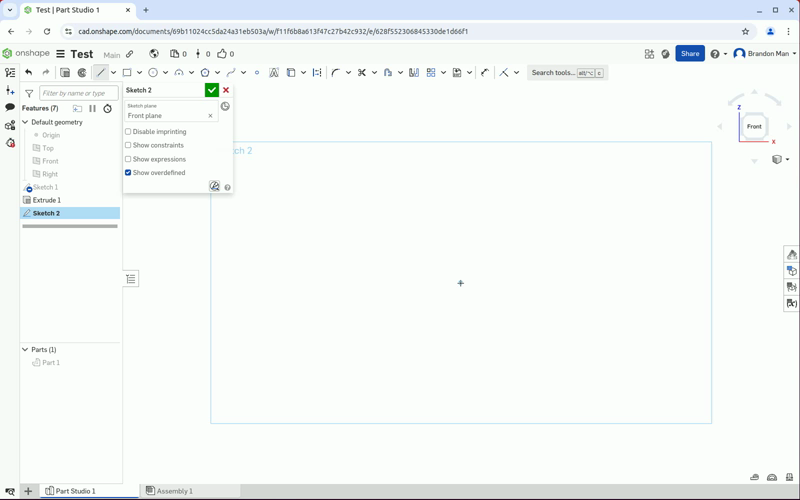
key_down(shift)
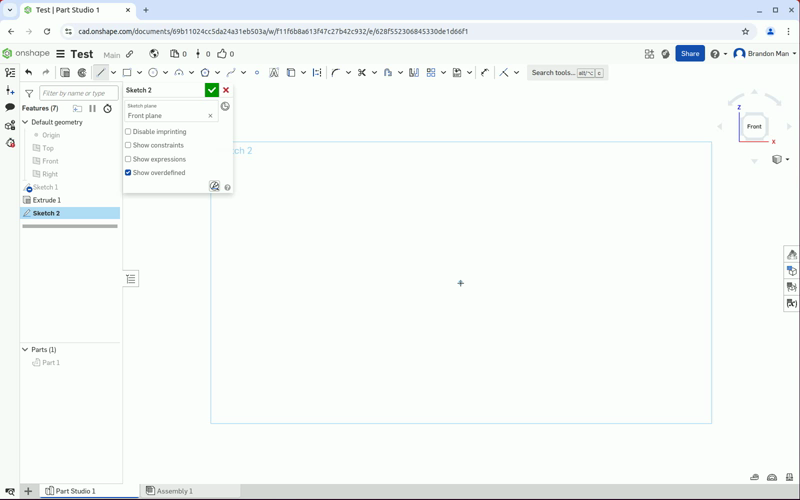
mouse_move(490, 282)
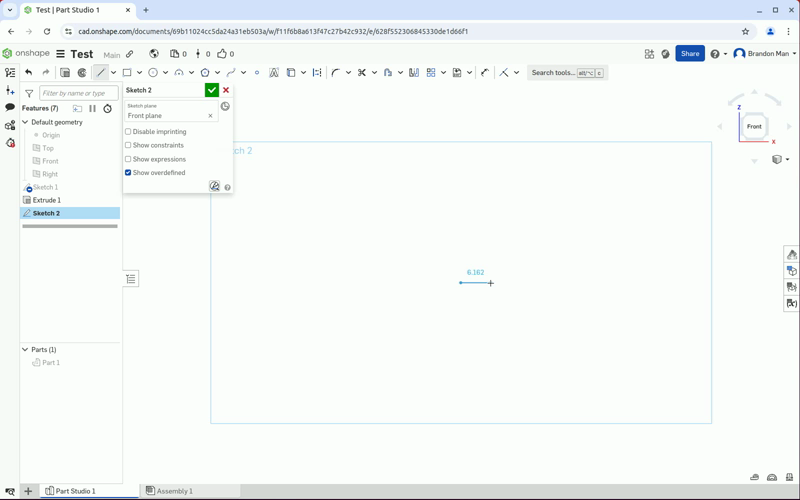
mouse_move(483, 305)
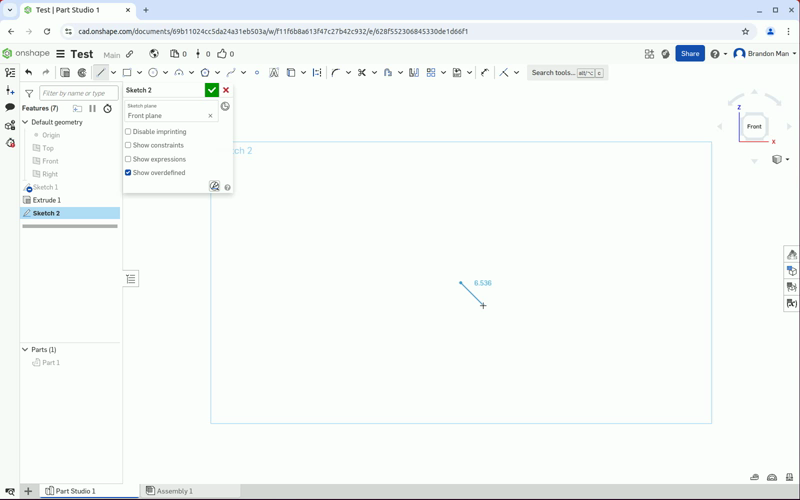
click(483, 305)
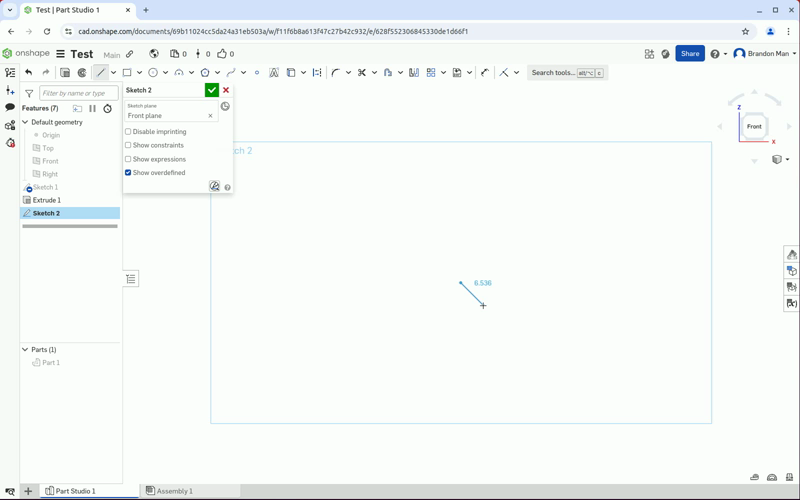
key_up(shift)
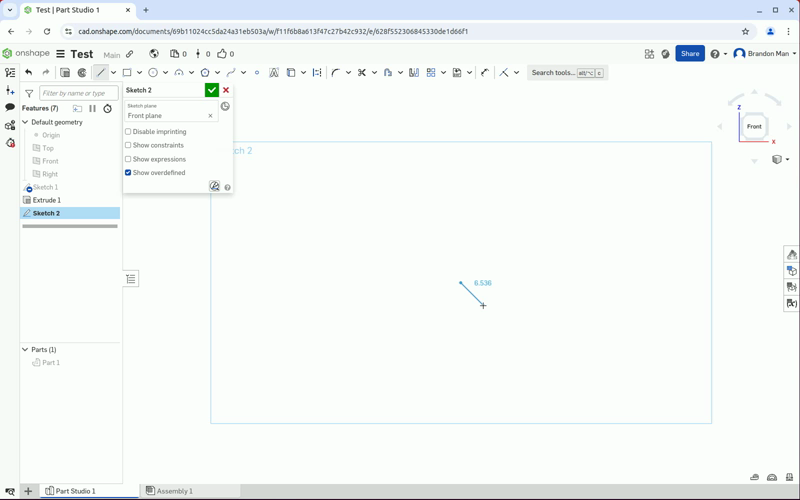
key_down(shift)
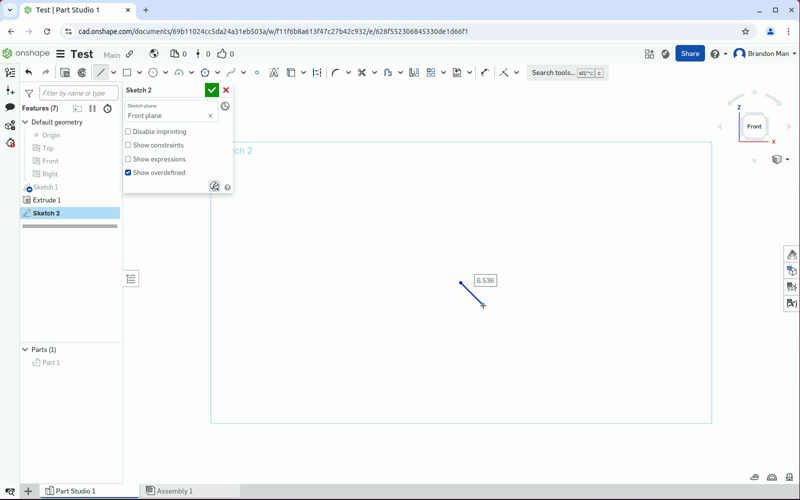
mouse_move(550, 305)
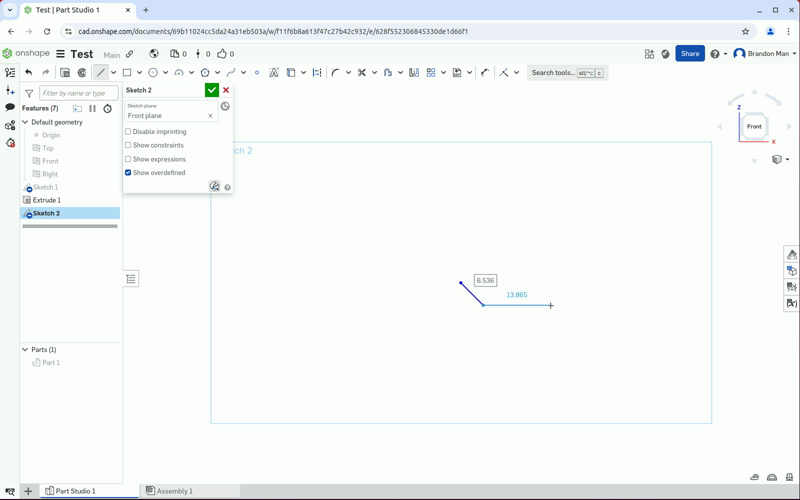
click(550, 305)
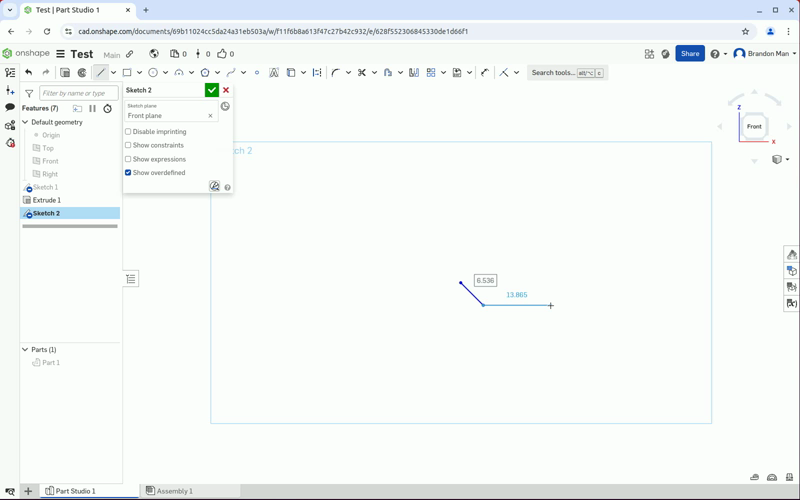
key_up(shift)
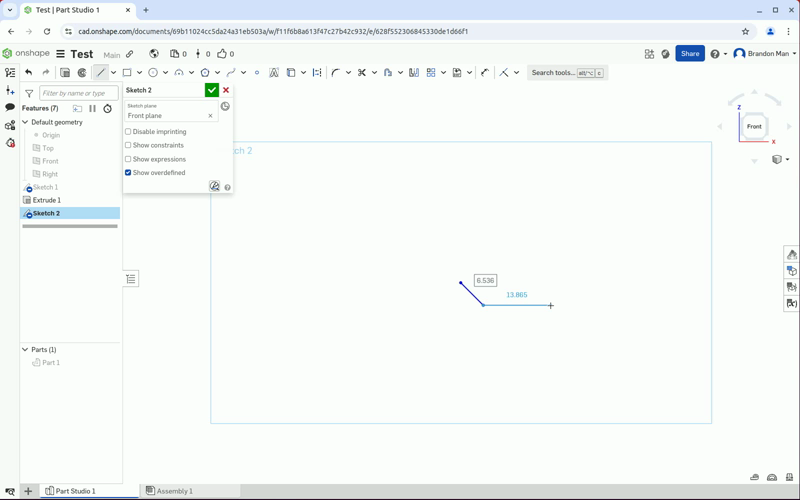
key_down(shift)
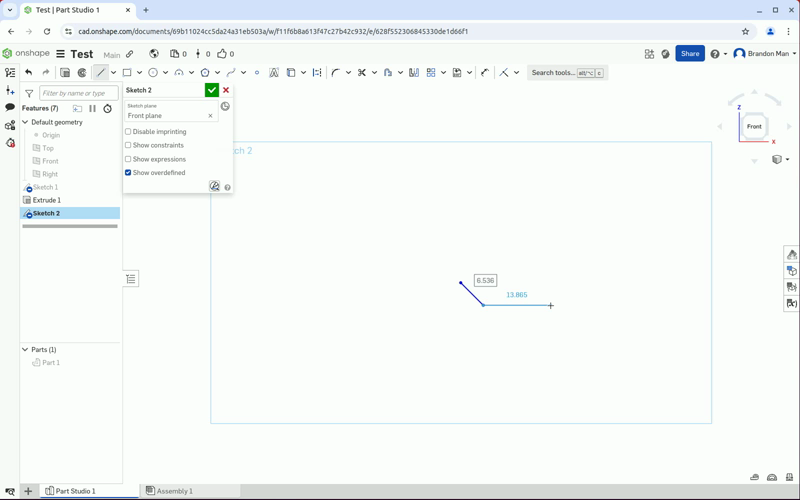
mouse_move(580, 305)
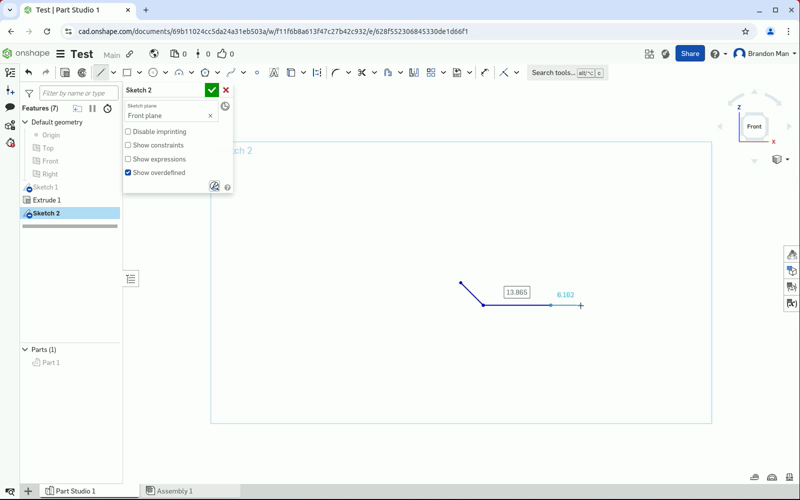
mouse_move(573, 282)
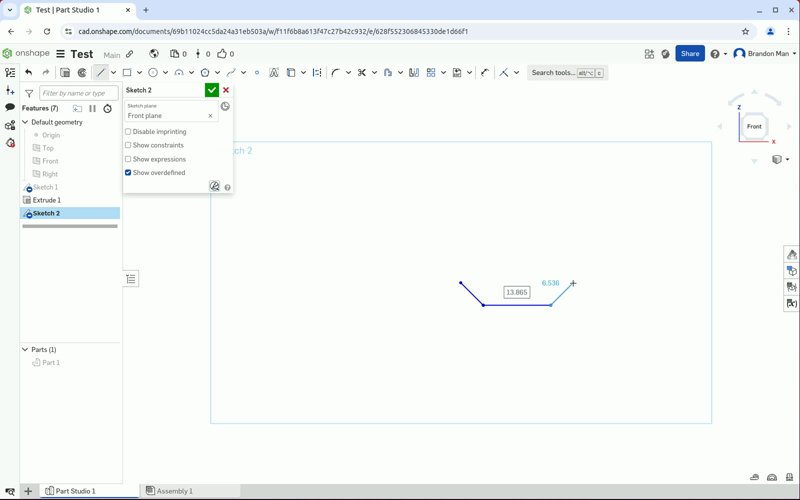
click(573, 282)
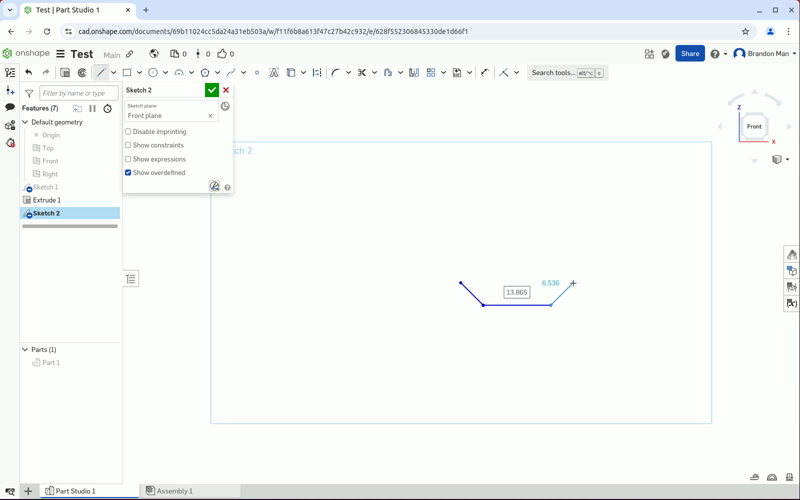
key_up(shift)
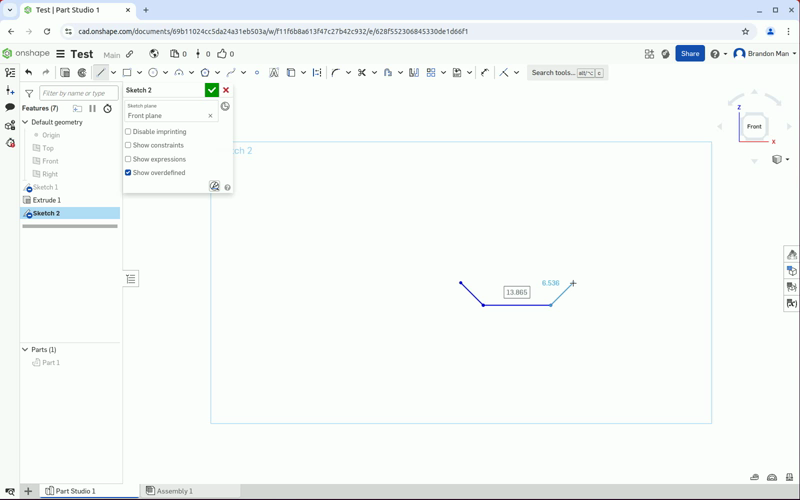
key_down(shift)
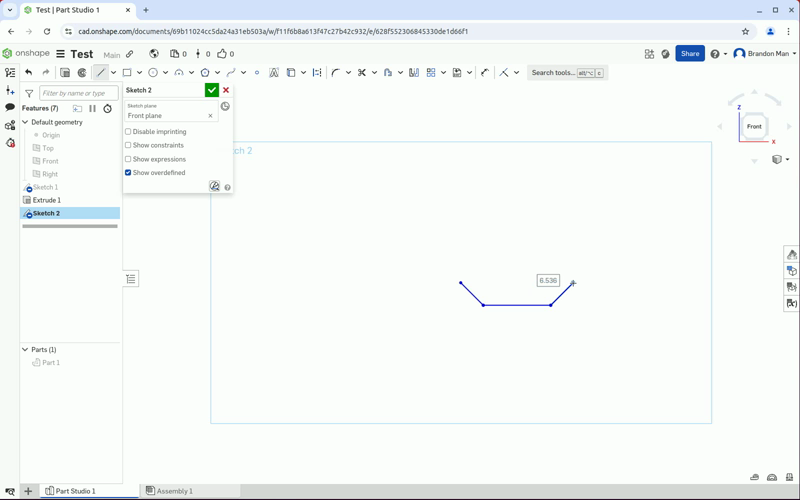
mouse_move(460, 282)
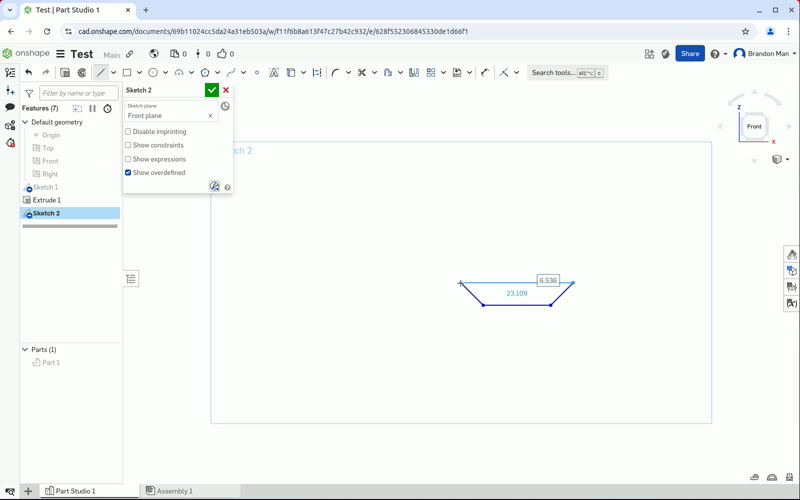
key_up(shift)
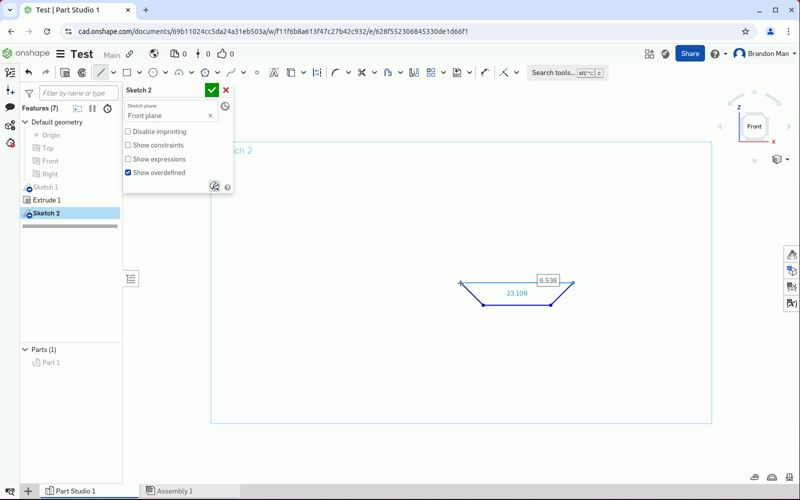
click(460, 282)
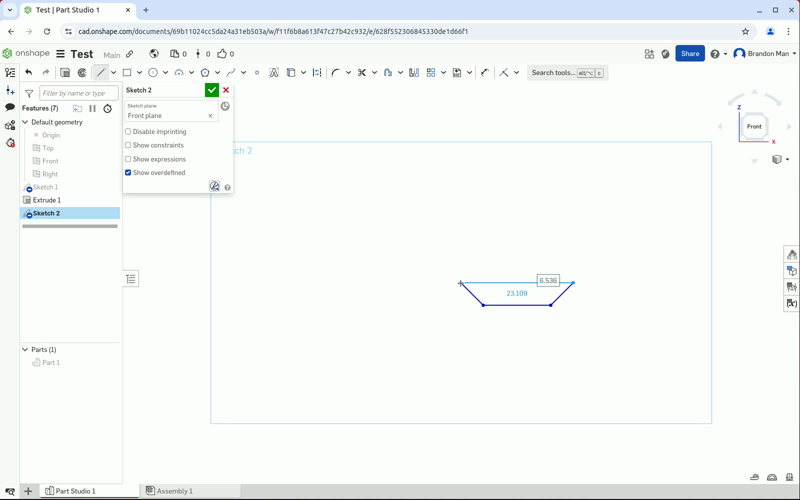
key(esc)
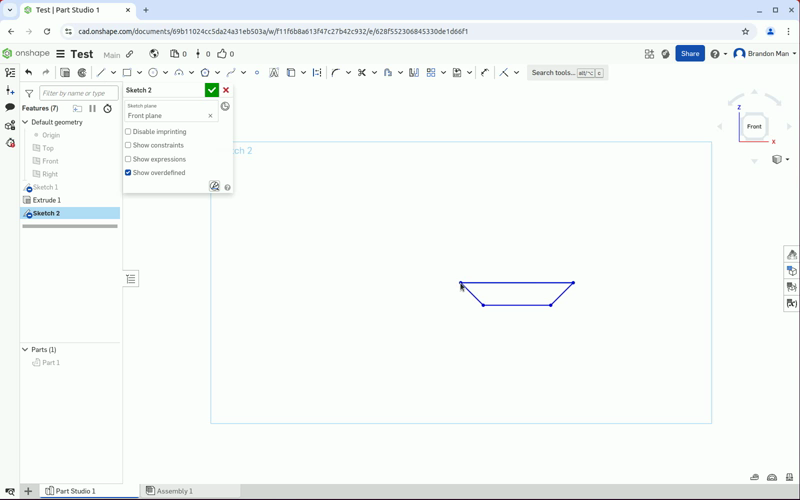
mouse_move(553, 300)
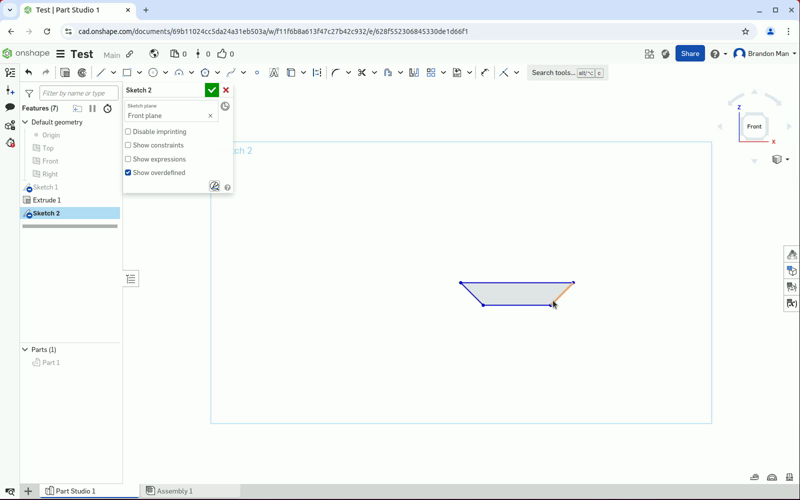
click(553, 300)
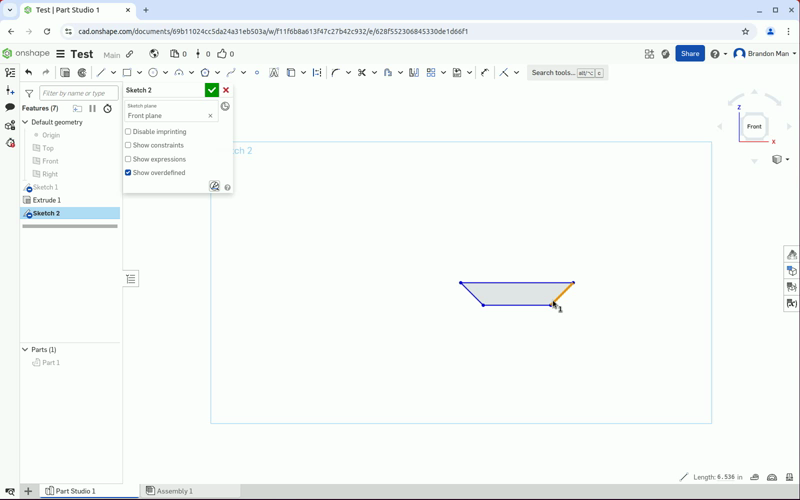
mouse_move(73, 352)
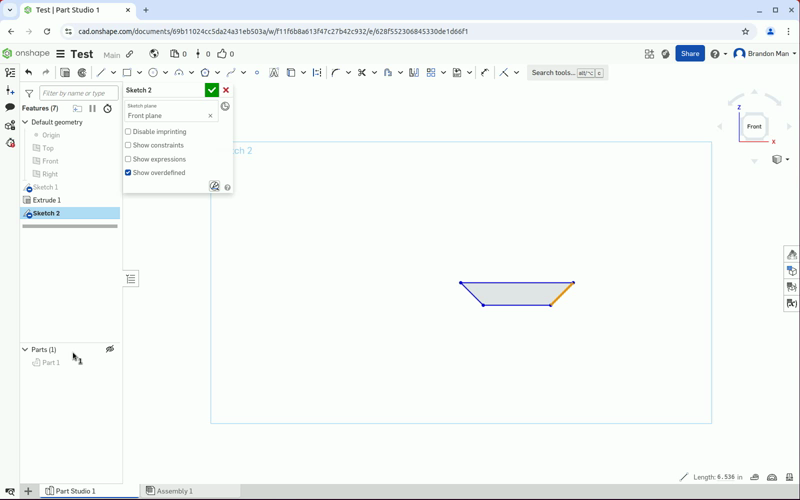
key(shift+y)
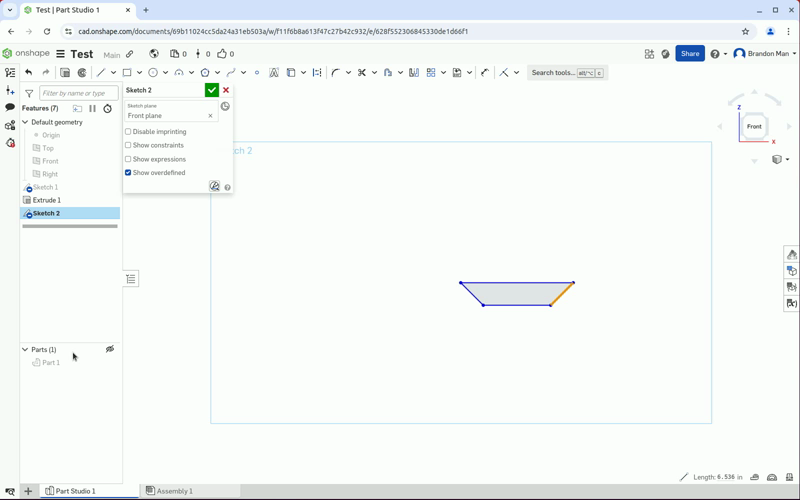
key(shift+e)
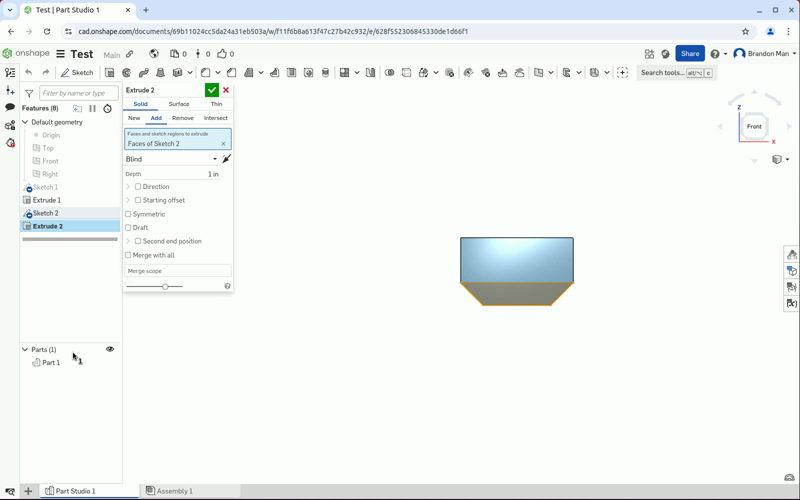
mouse_move(143, 106)
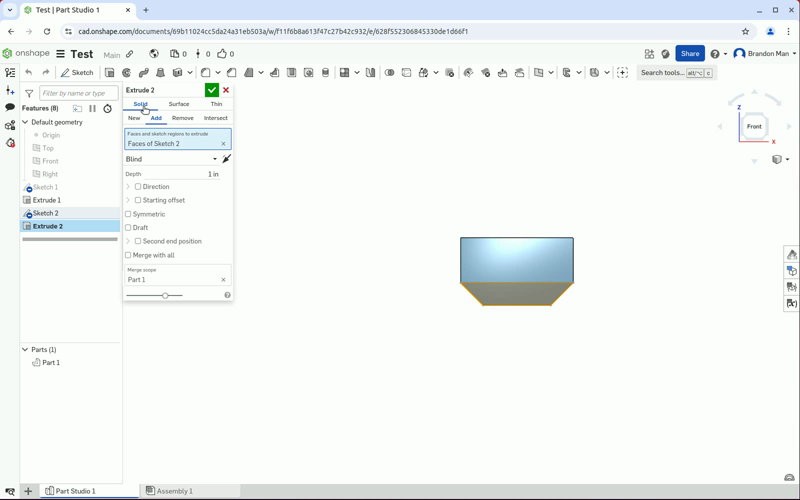
click(143, 106)
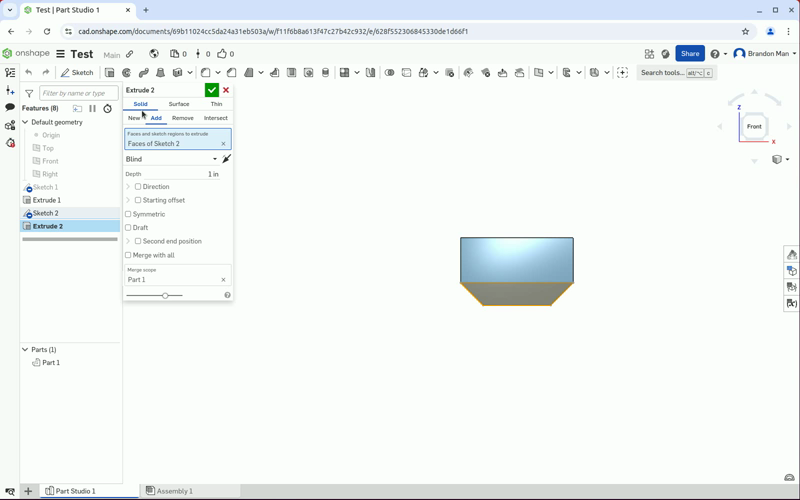
mouse_move(137, 120)
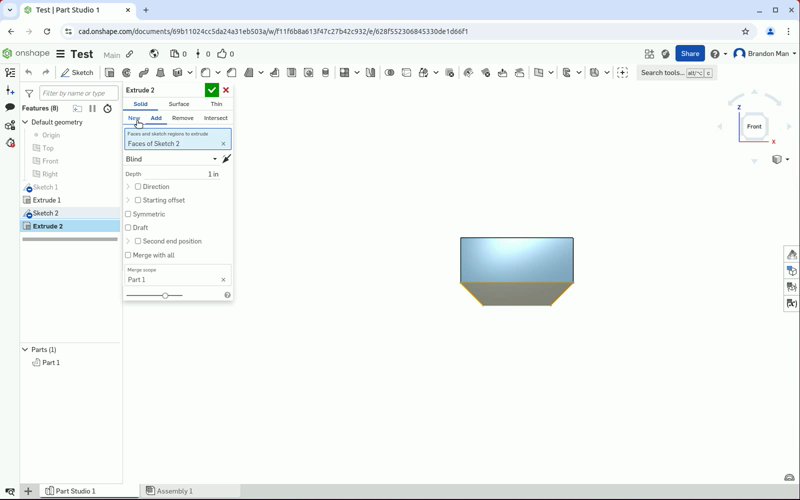
click(137, 120)
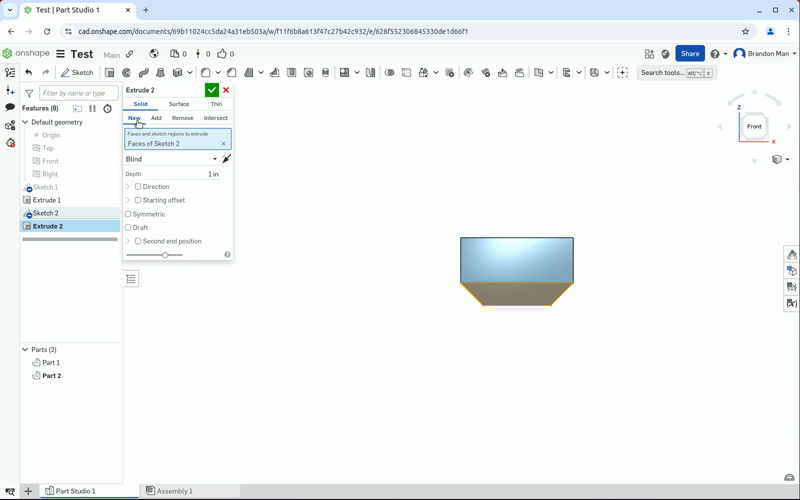
key(tab, 4)
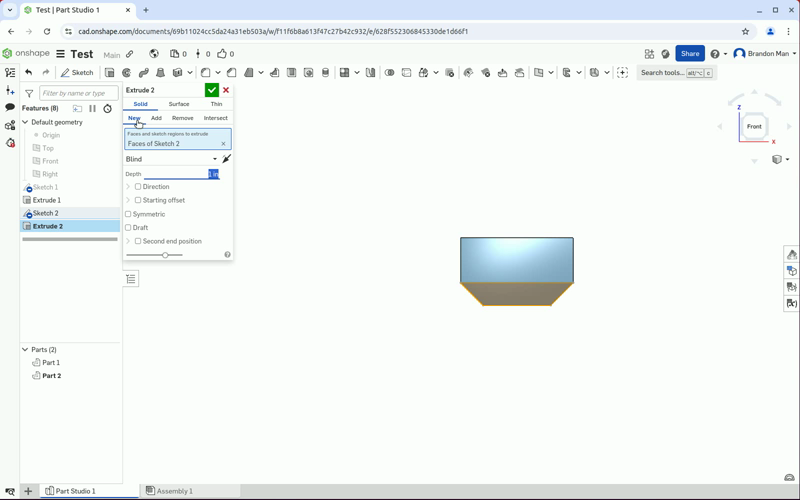
text(1.444)
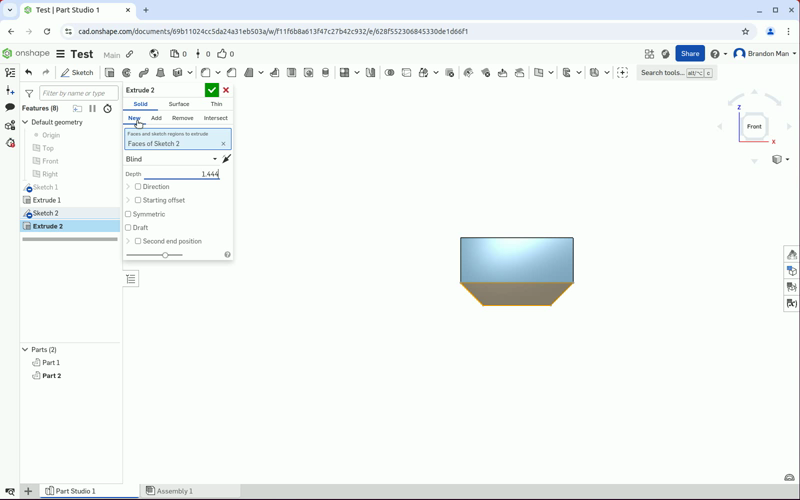
key(enter)
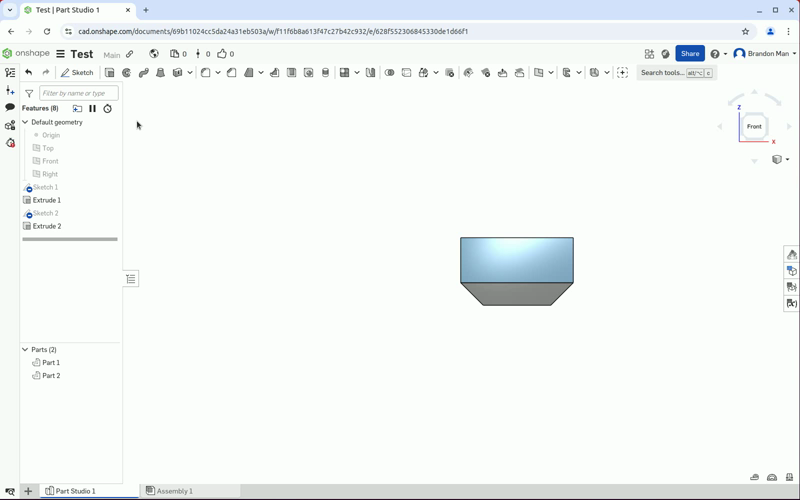
key(shift+h)
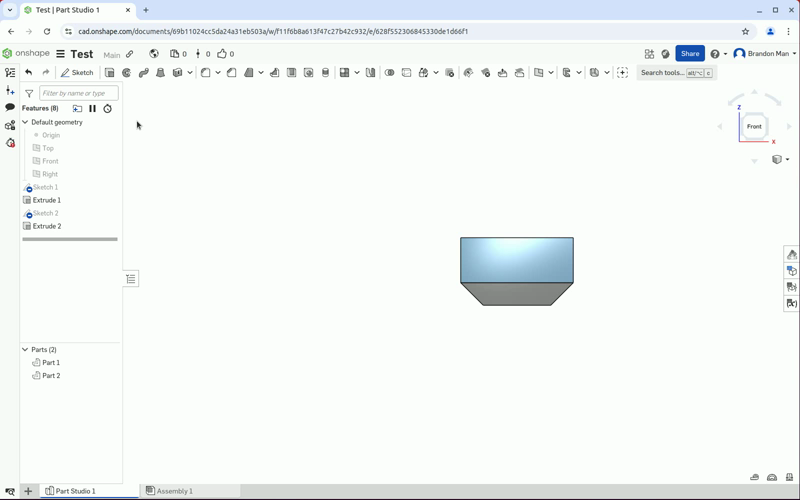
key(shift+h)
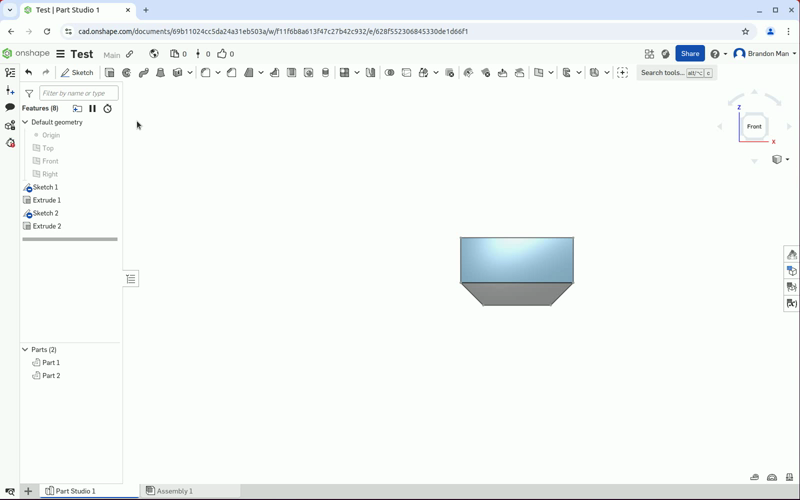
key(shift+7)
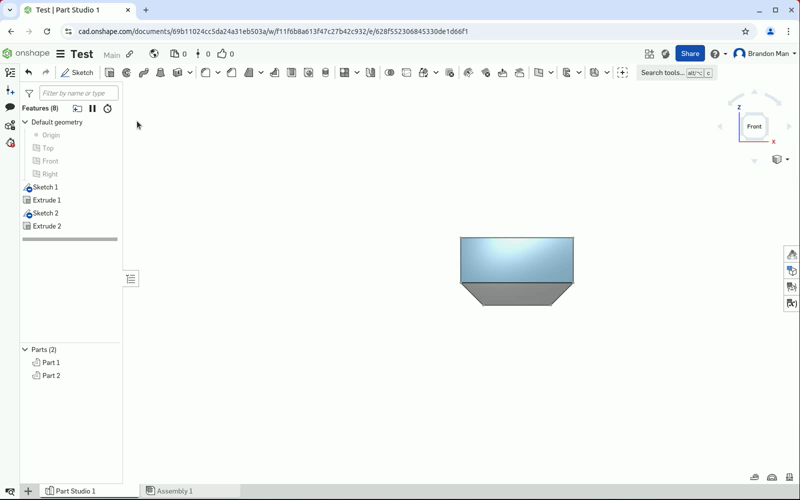
key(left, 2)
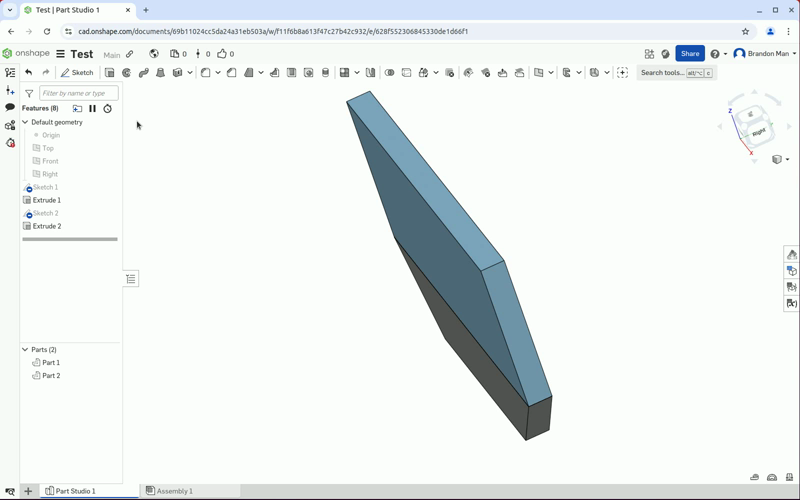
key(down, 2)
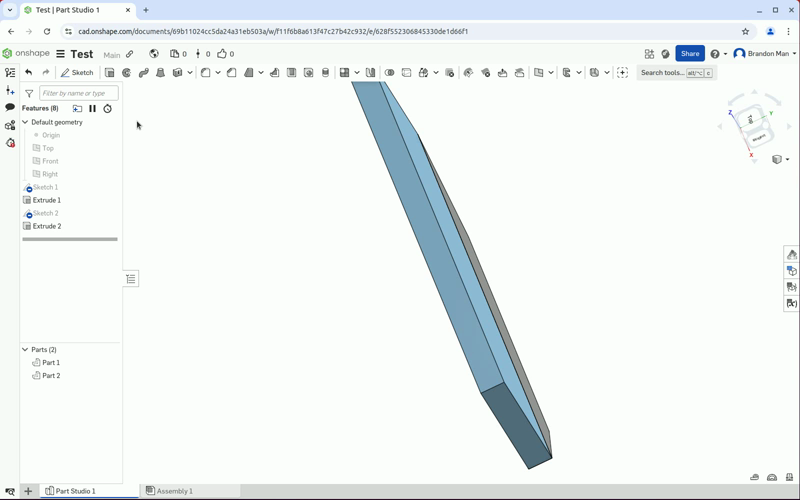
key(up, 2)
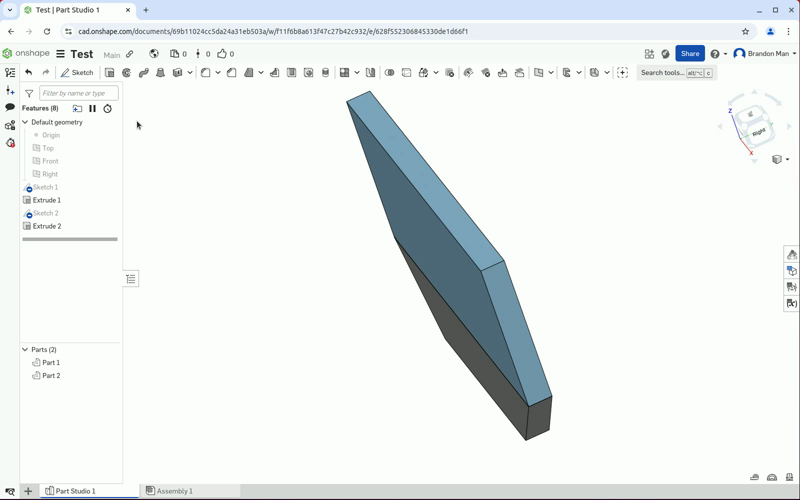
key(right, 2)
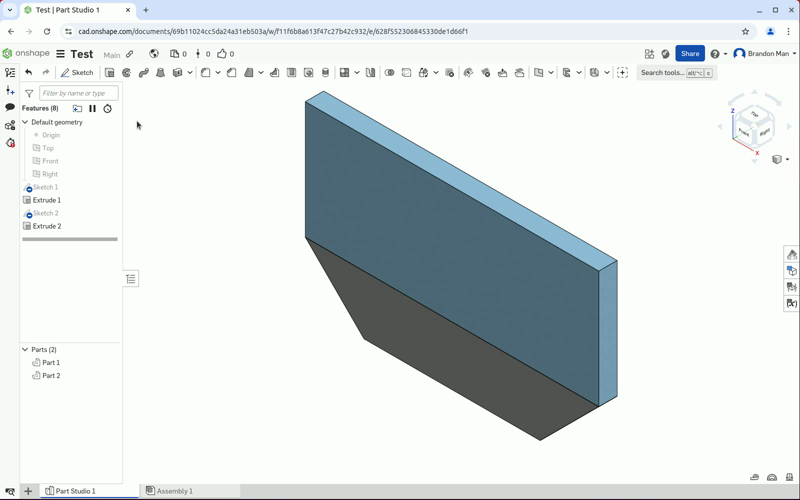
mouse_move(73, 189)
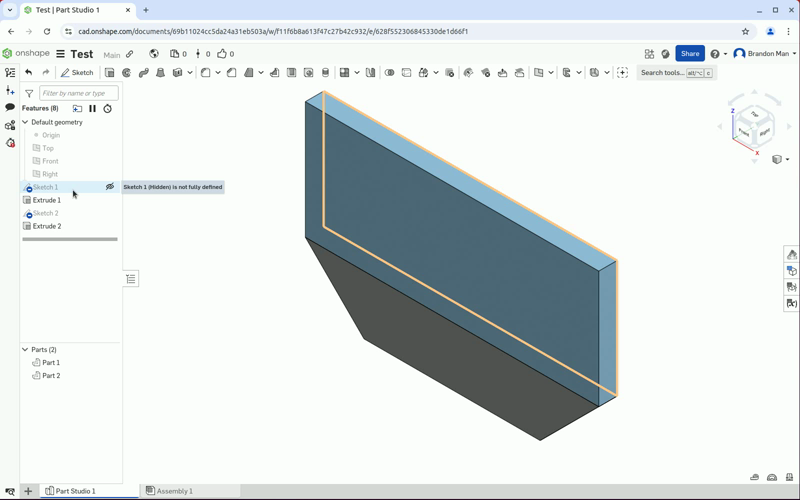
click(73, 189)